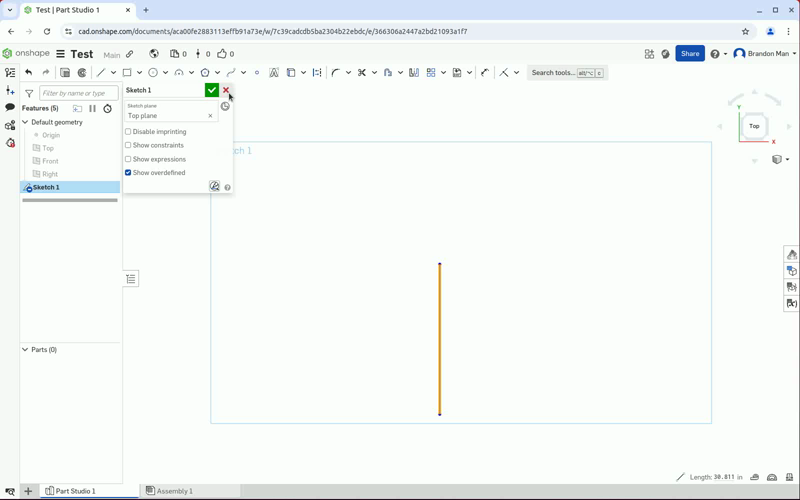
key(shift+h)
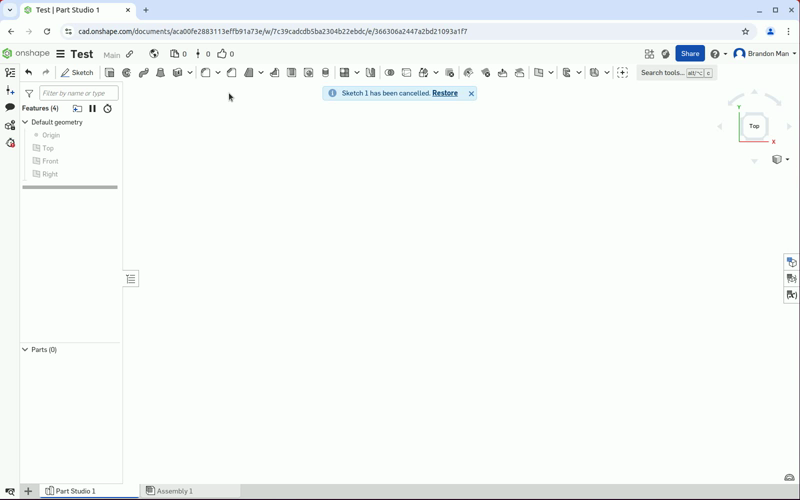
mouse_move(73, 352)
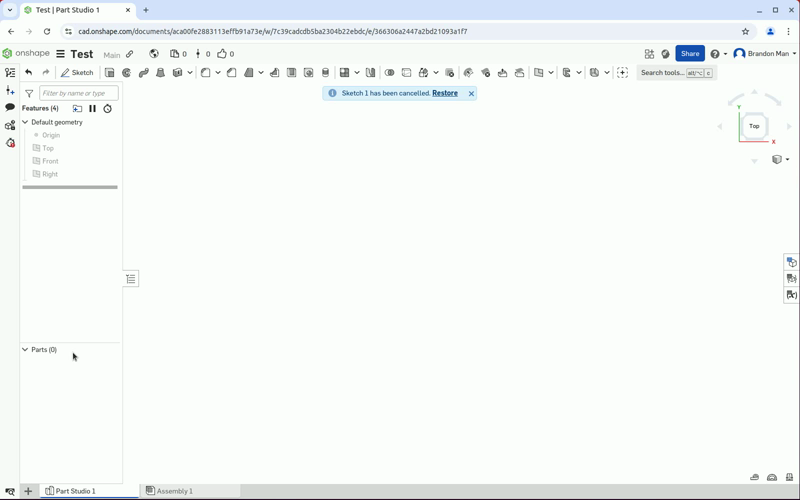
key(y)
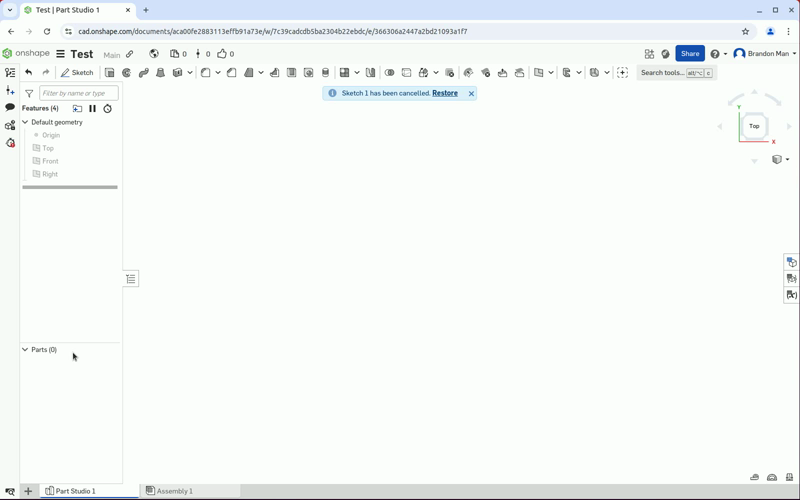
key(shift+p)
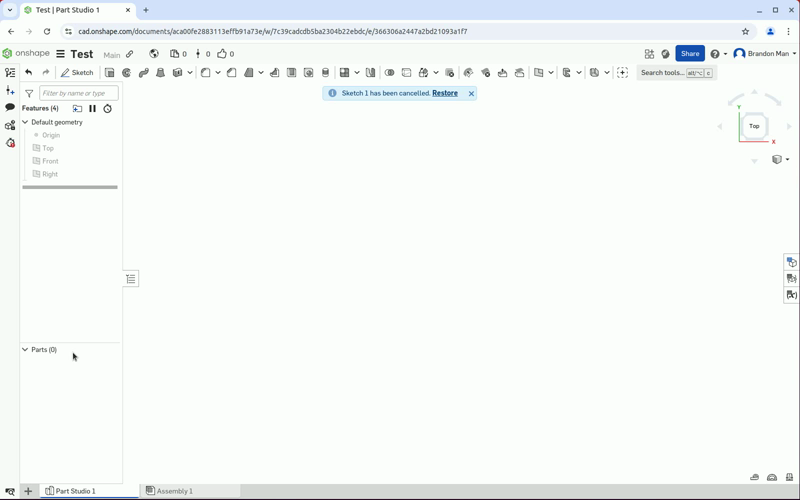
key(space)
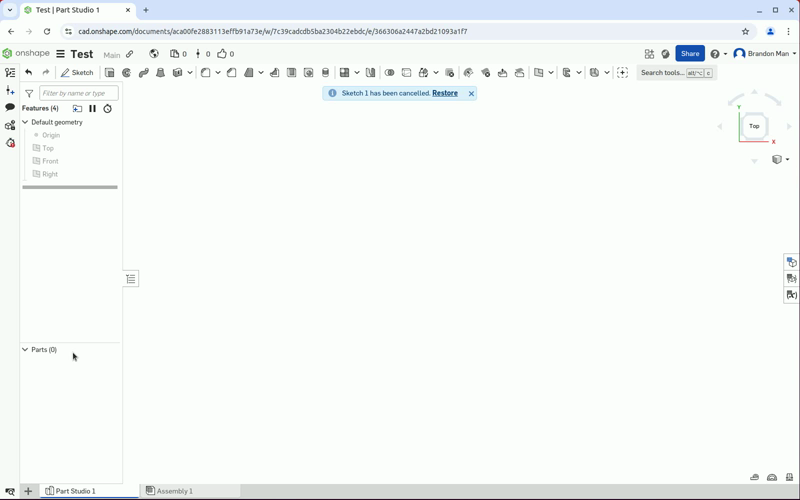
key_down(shift)
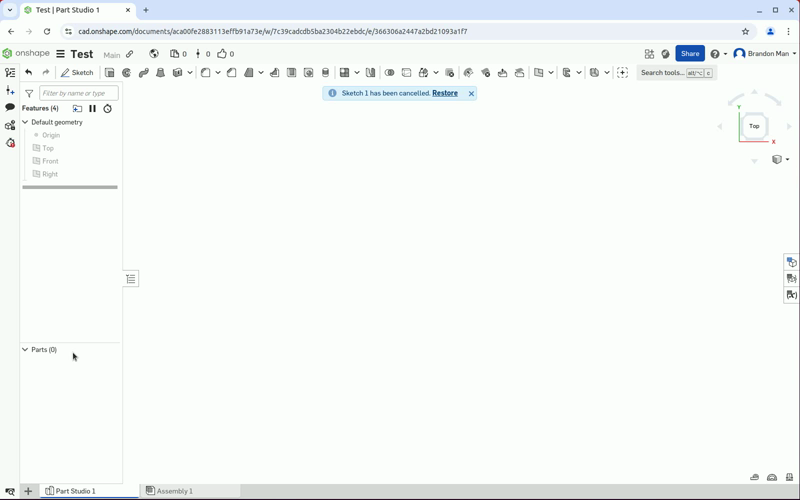
key(up)
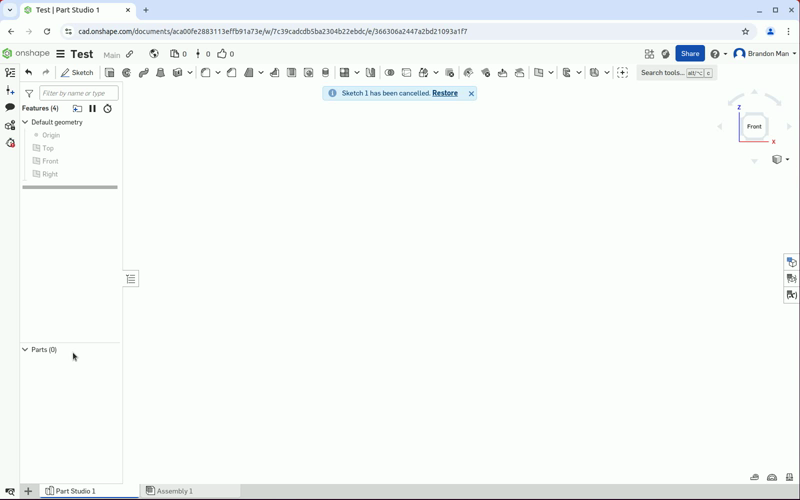
key_up(shift)
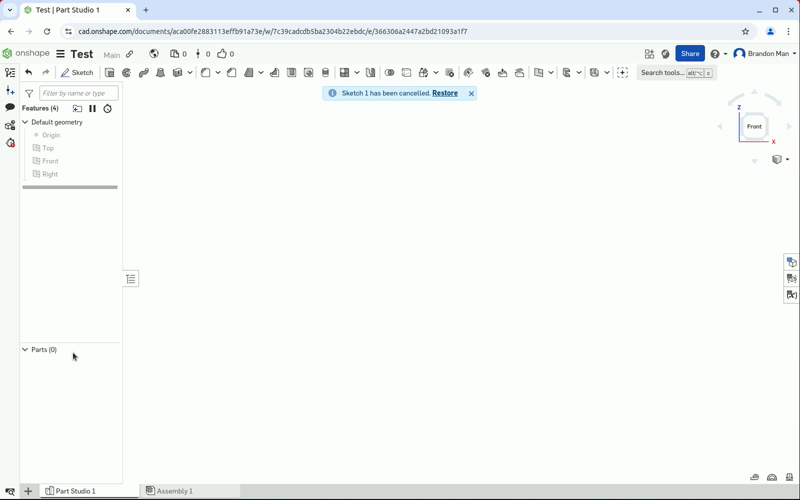
mouse_move(73, 352)
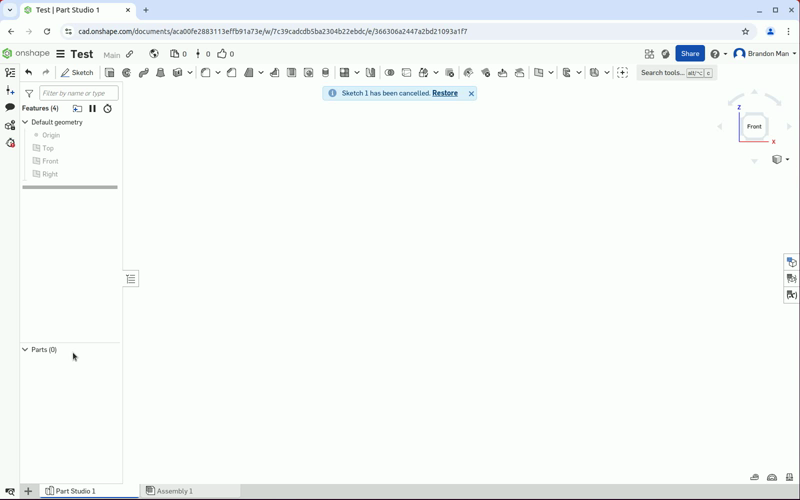
key(shift+y)
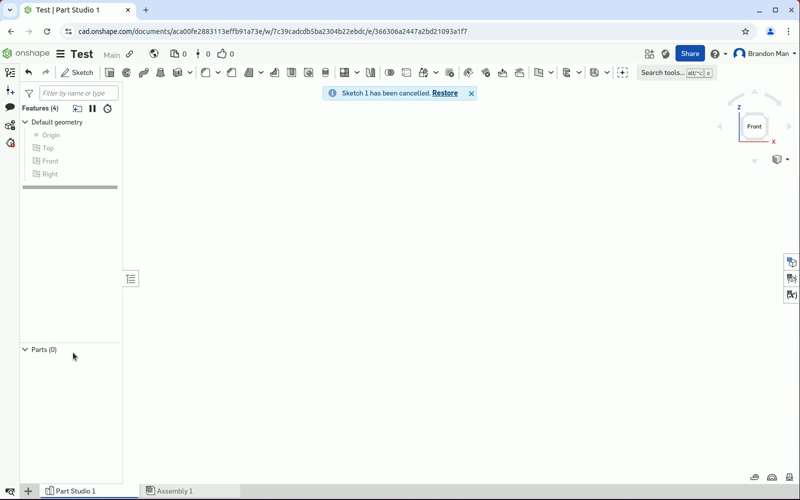
key(shift+s)
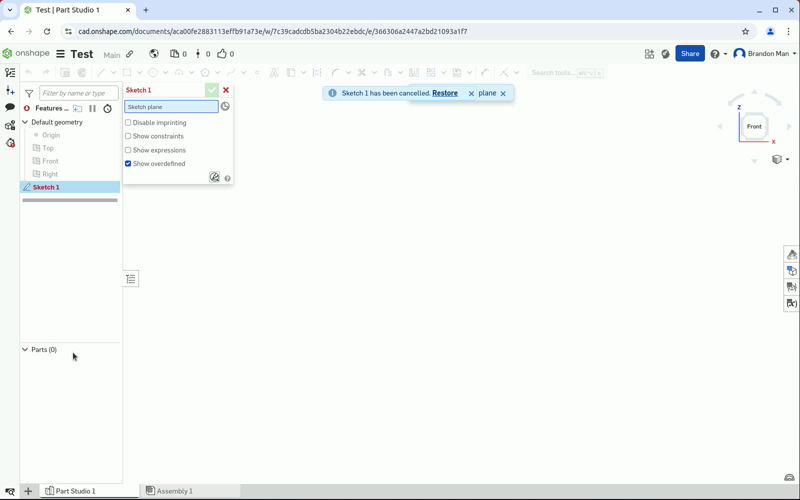
mouse_move(73, 163)
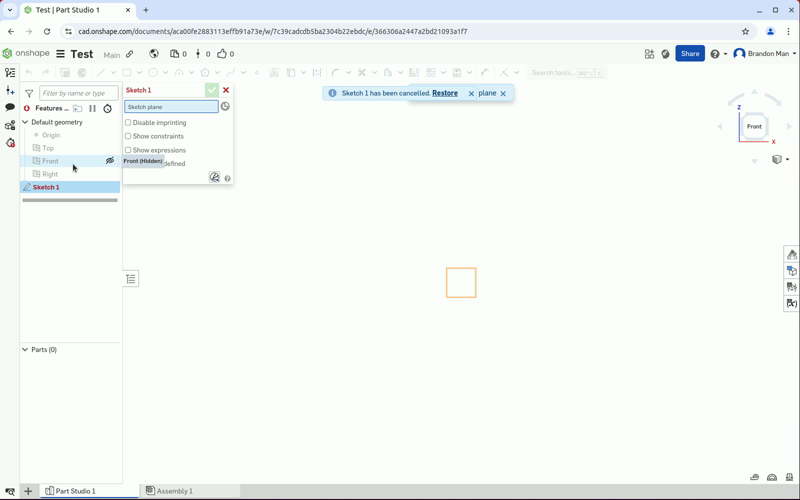
click(73, 163)
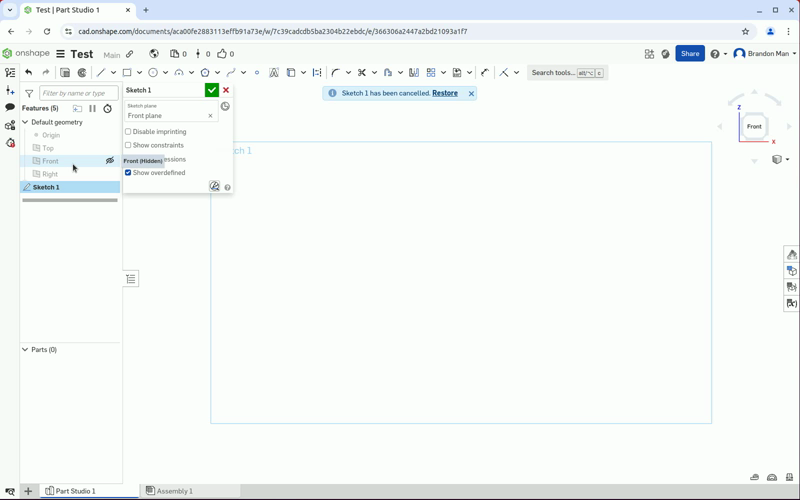
mouse_move(73, 352)
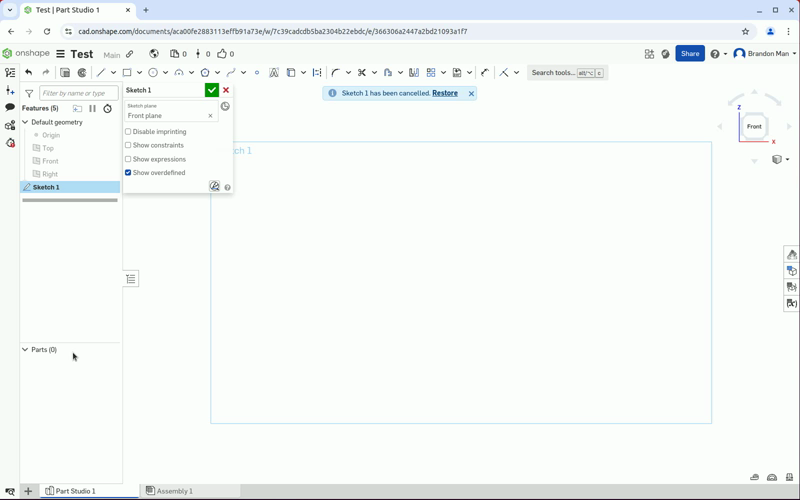
key(y)
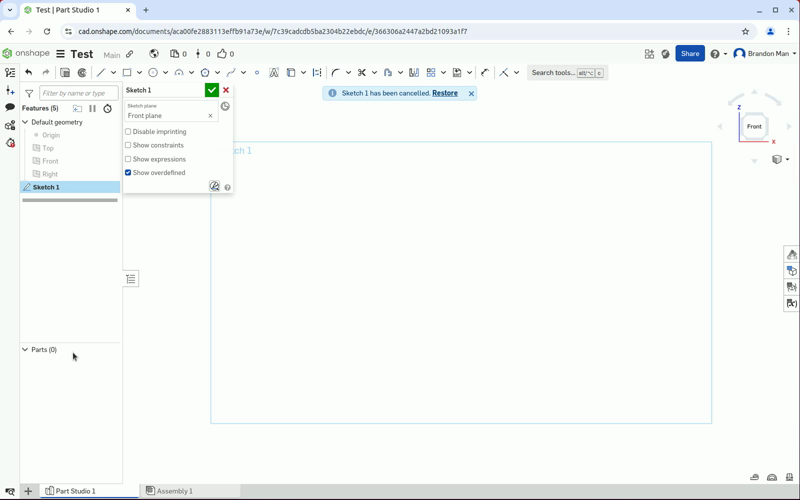
key(c)
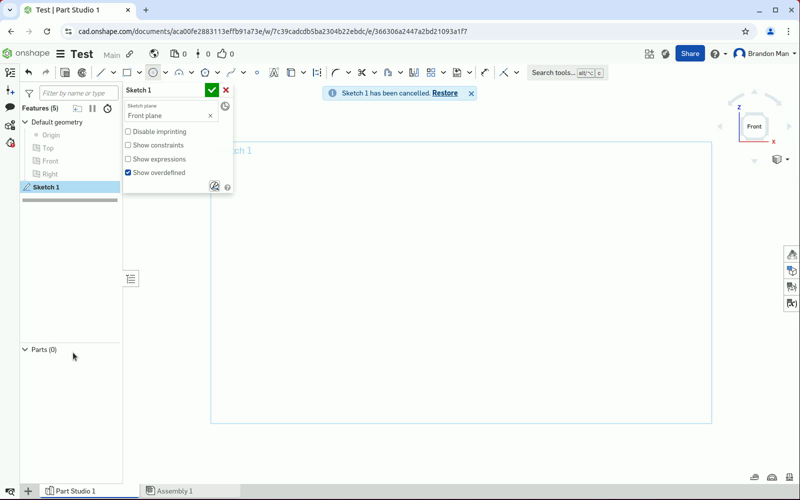
key_down(shift)
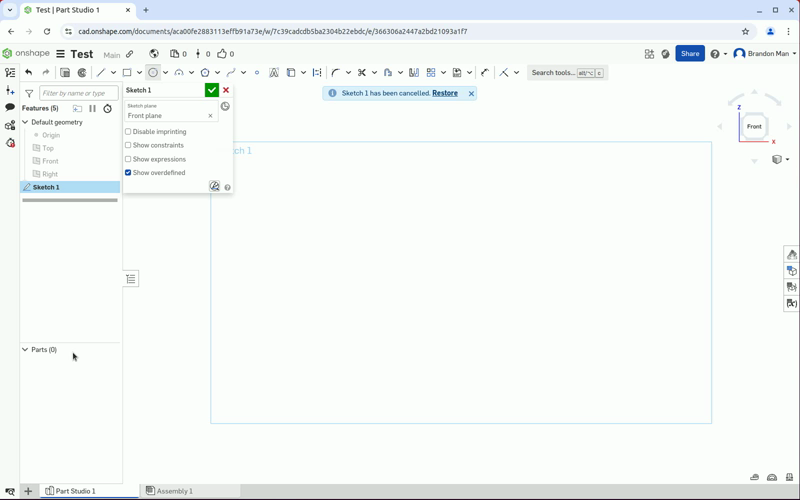
mouse_move(492, 282)
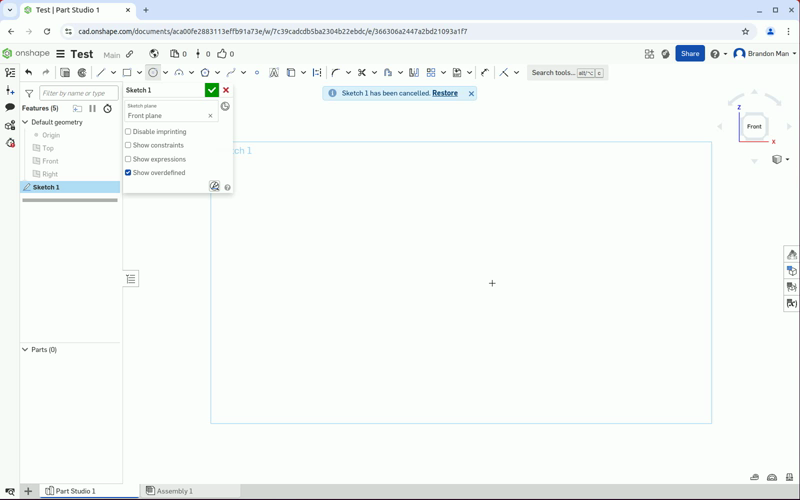
click(492, 282)
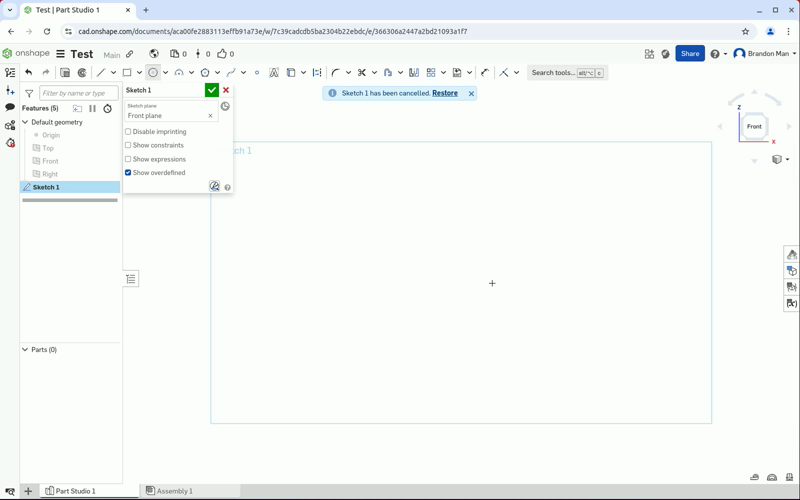
key_up(shift)
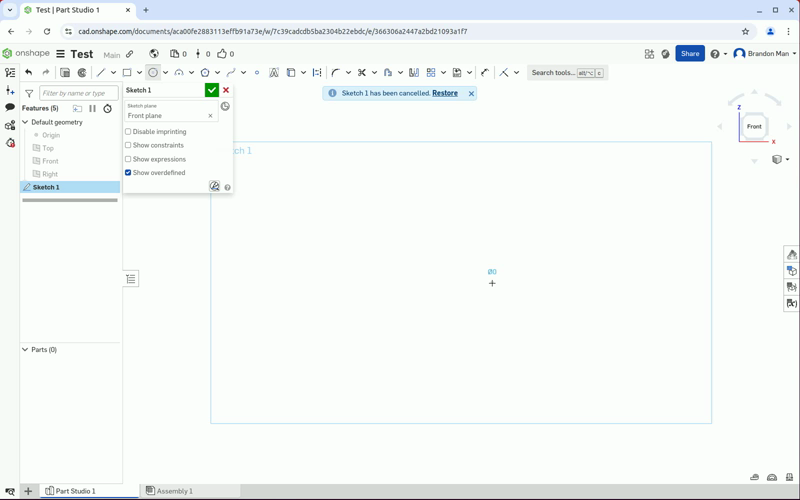
mouse_move(513, 282)
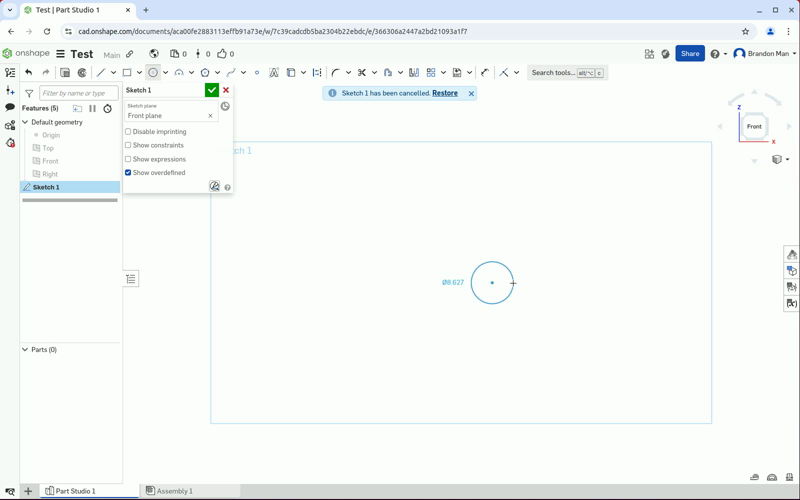
click(513, 282)
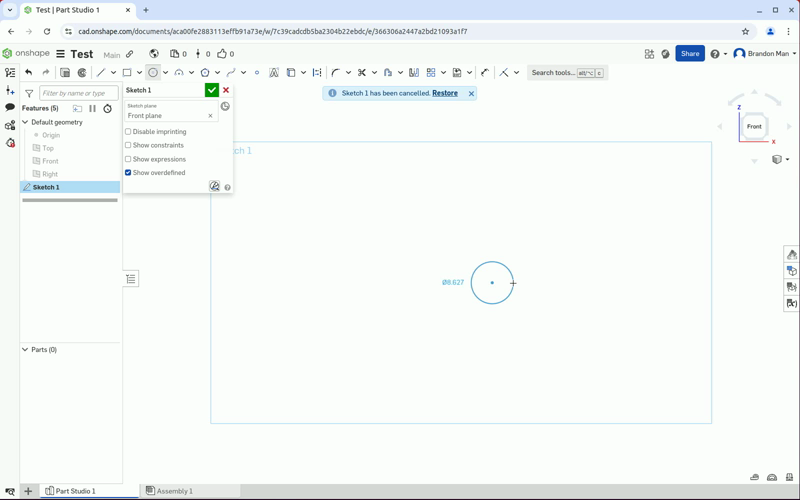
key(esc)
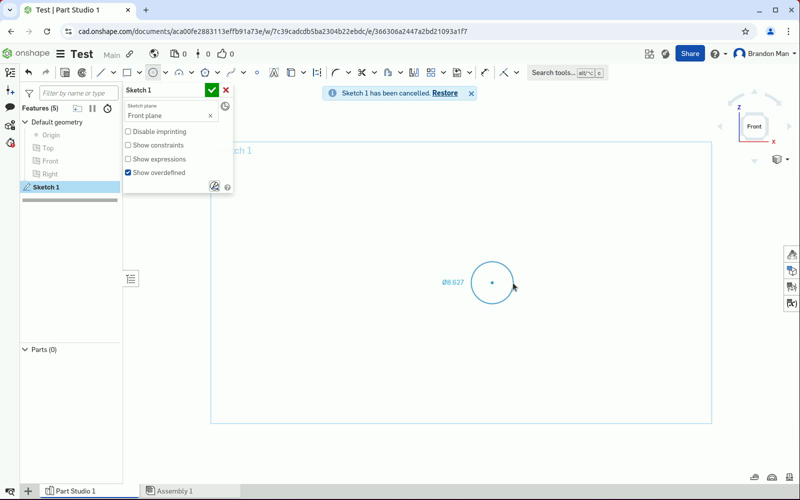
mouse_move(508, 279)
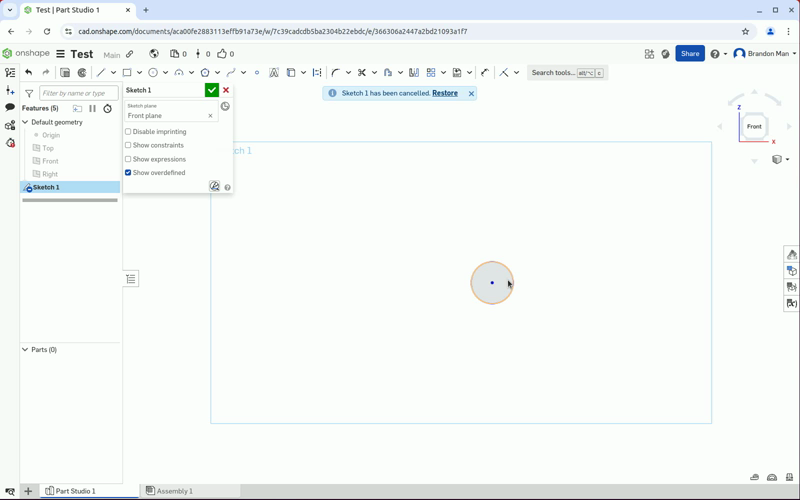
scroll(6)
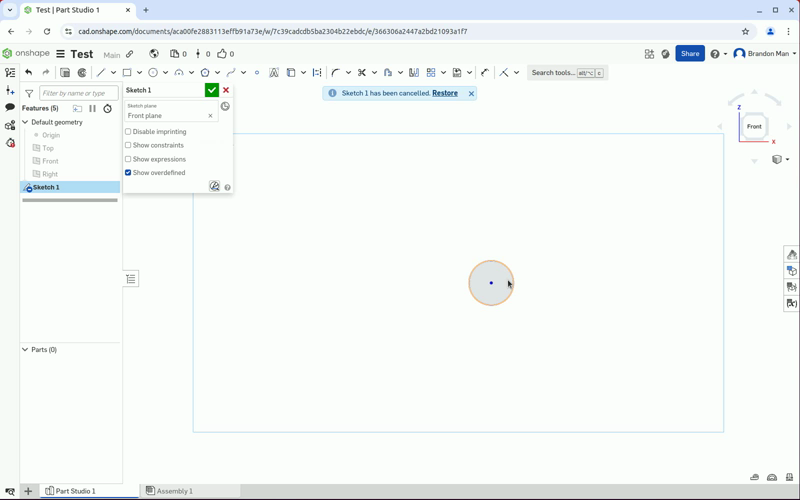
scroll(6)
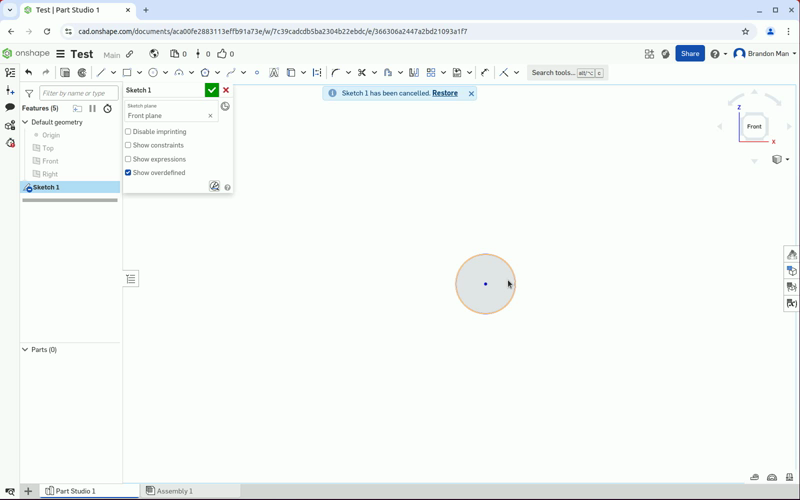
scroll(6)
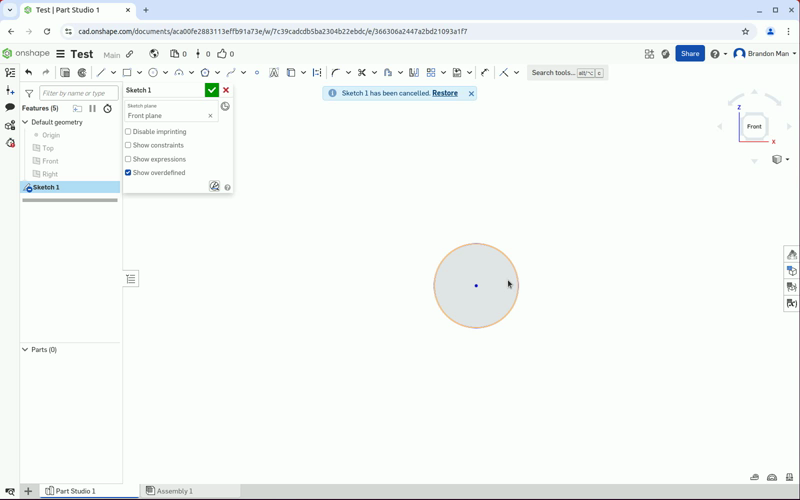
scroll(6)
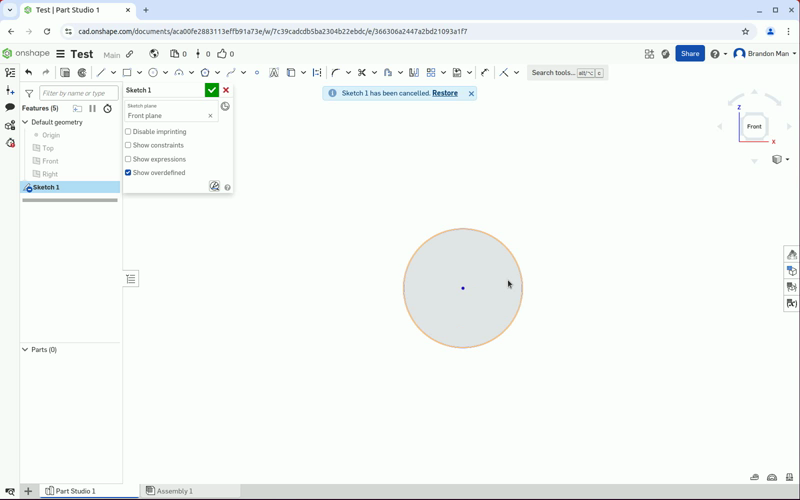
scroll(6)
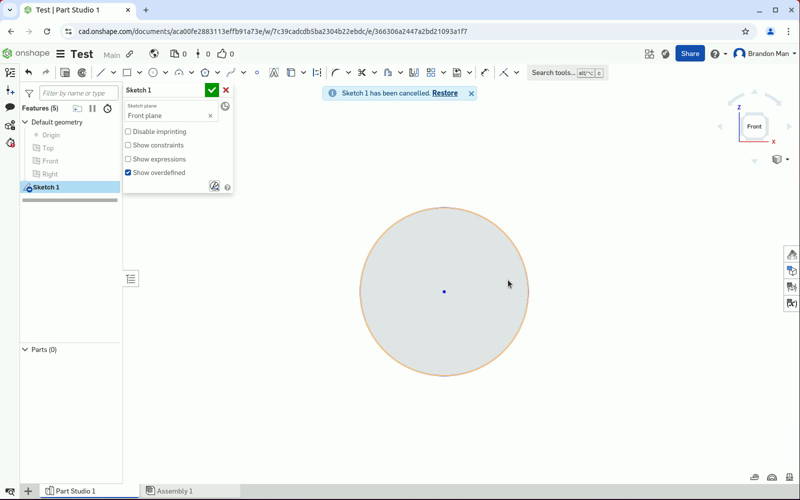
scroll(6)
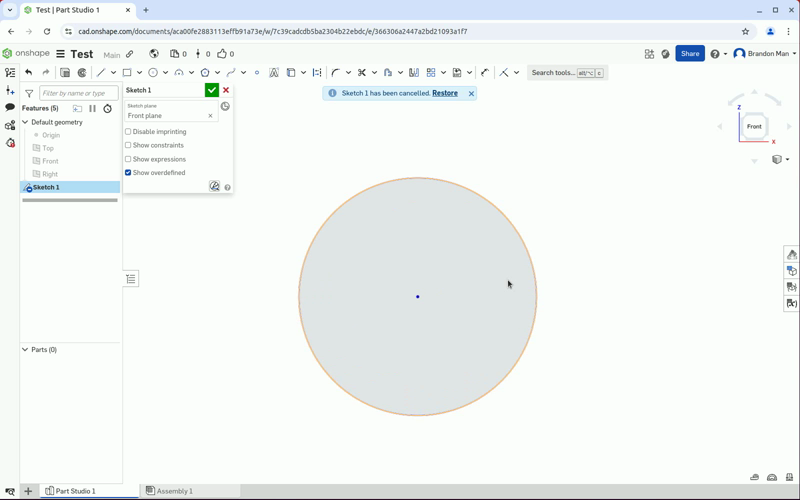
scroll(6)
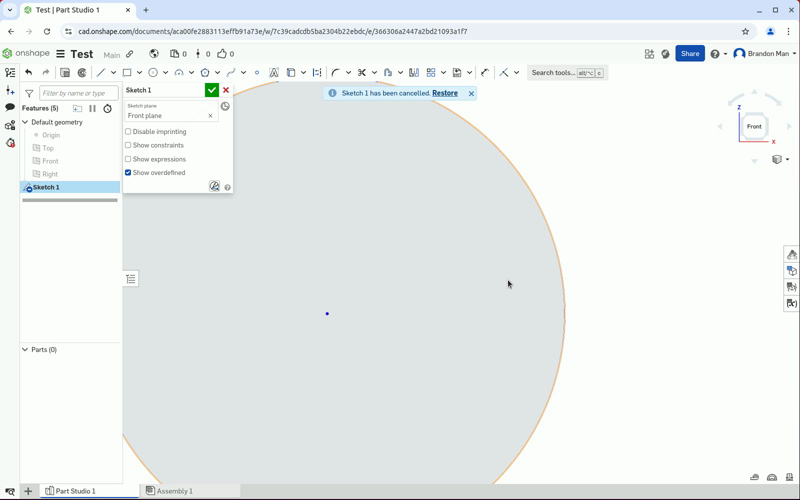
click(508, 279)
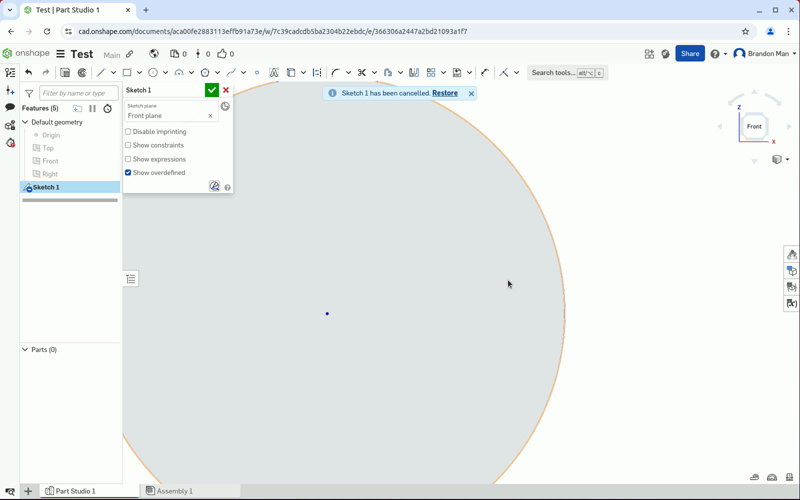
scroll(-6)
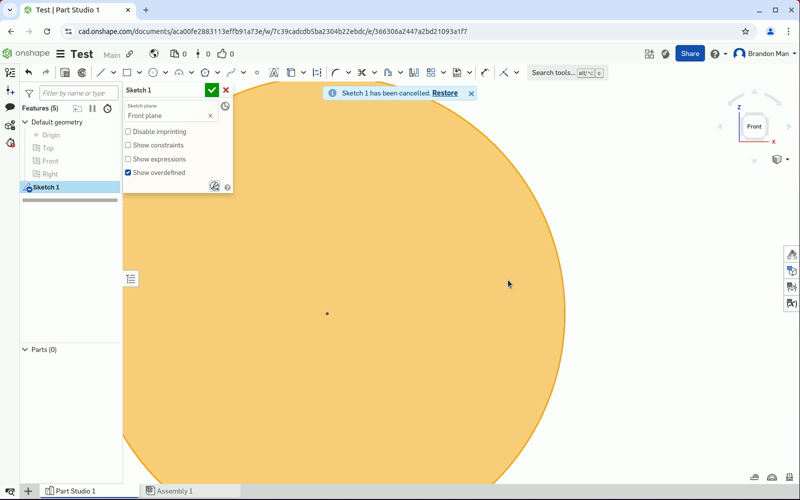
scroll(-6)
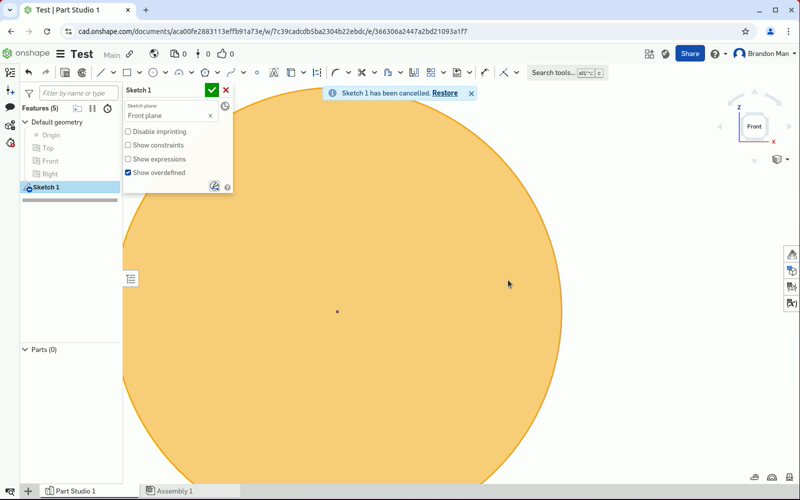
scroll(-6)
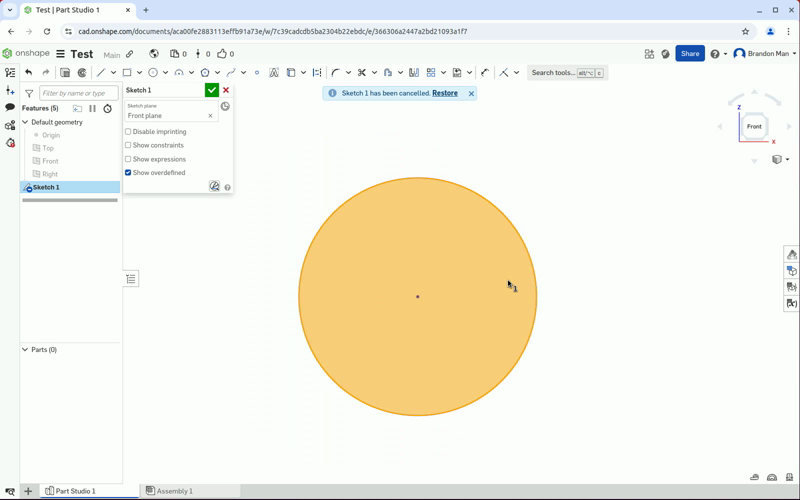
scroll(-6)
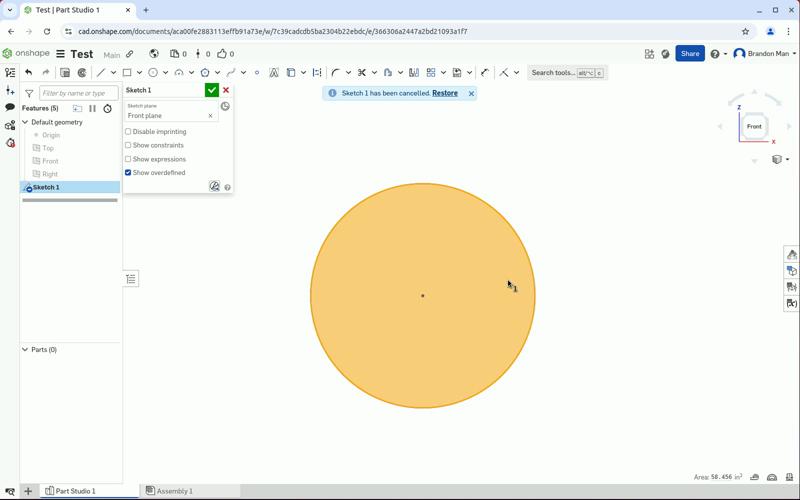
scroll(-6)
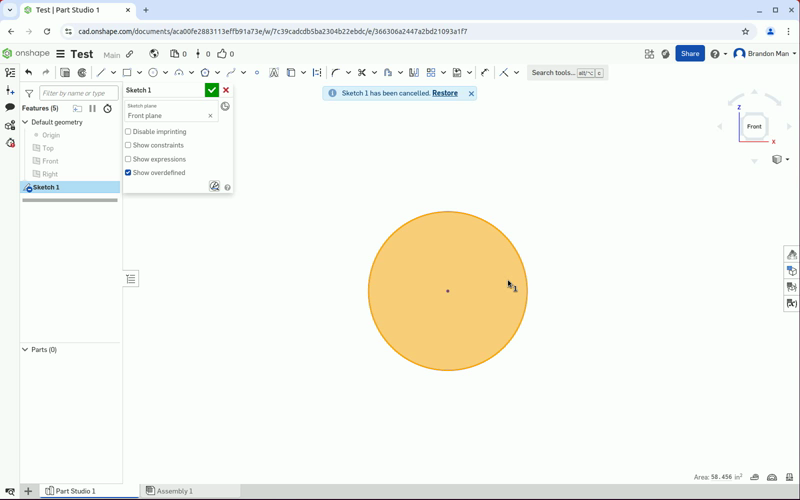
scroll(-6)
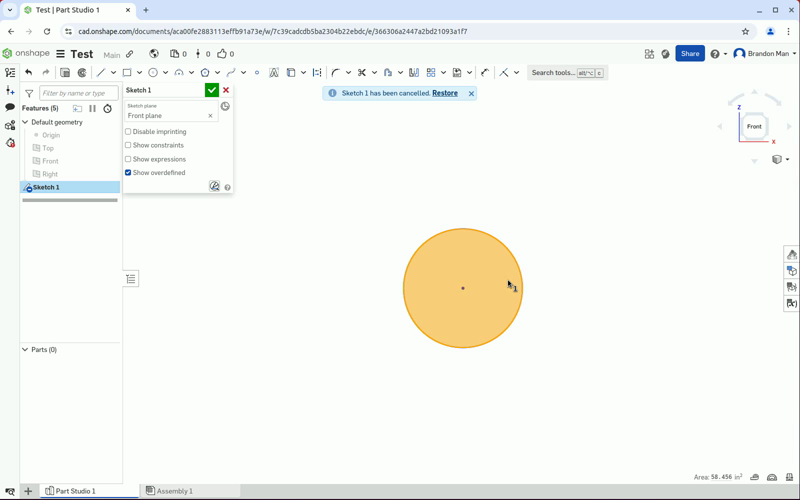
scroll(-6)
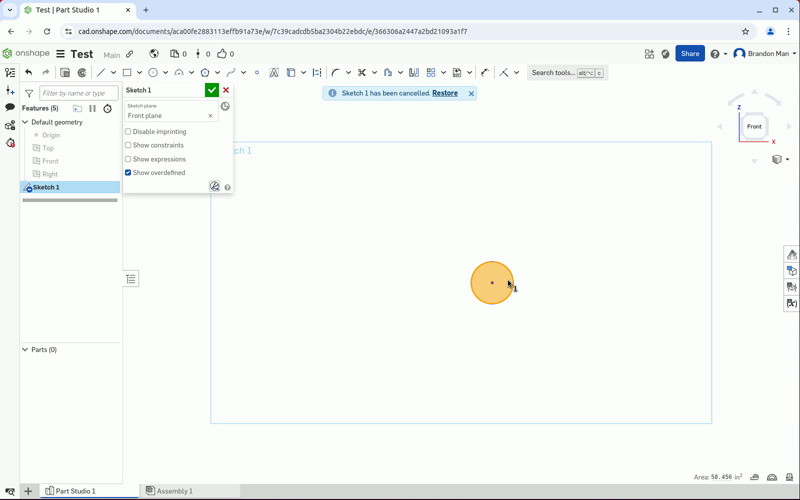
mouse_move(73, 352)
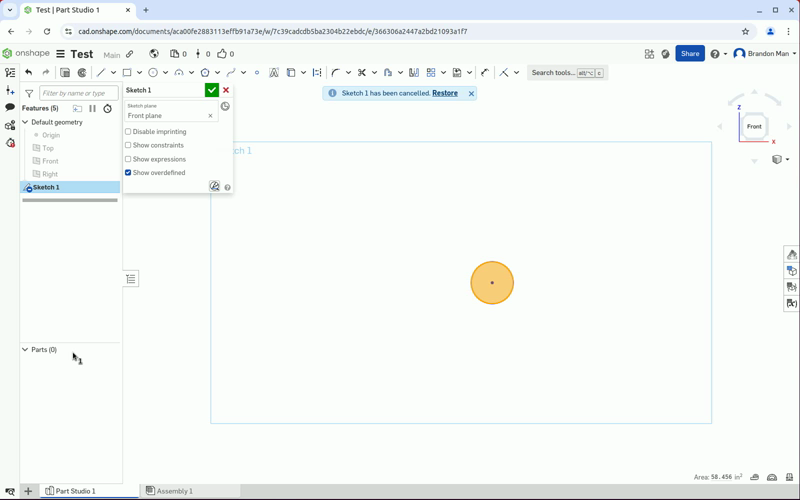
key(shift+y)
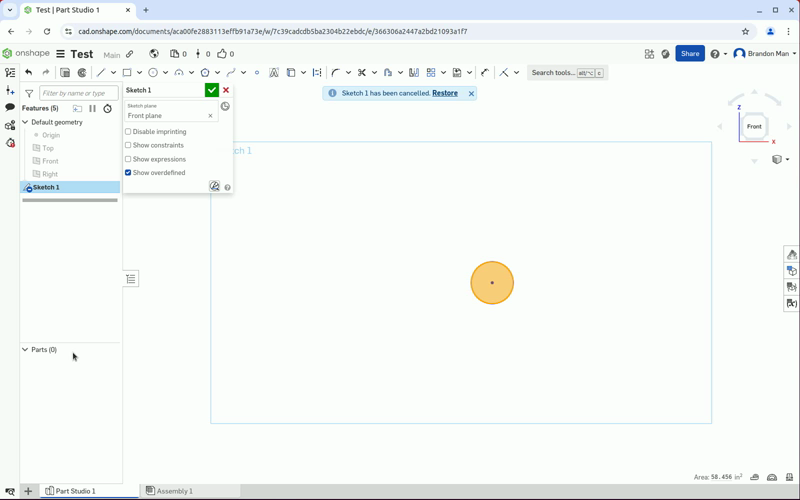
key(shift+e)
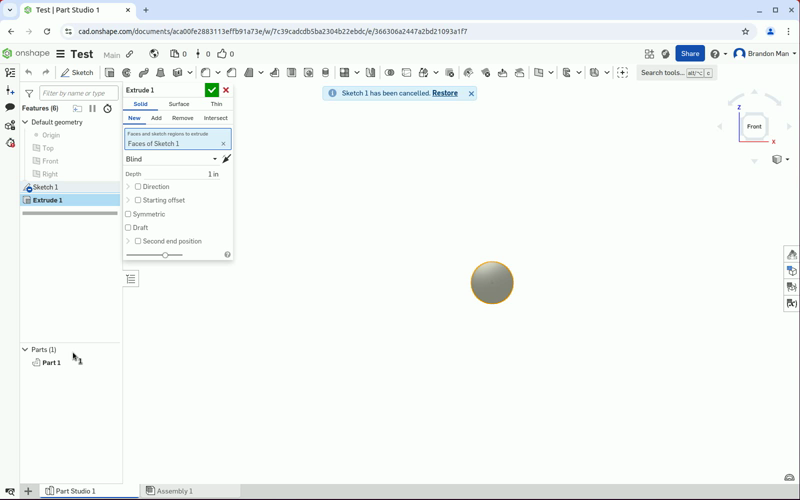
mouse_move(143, 106)
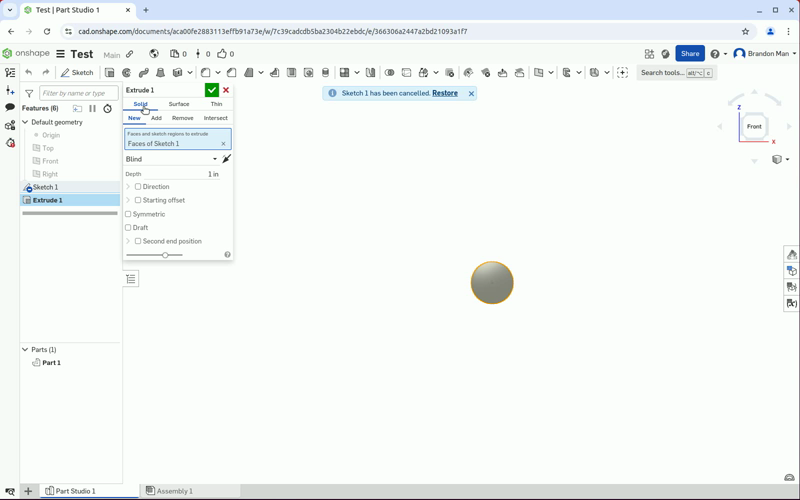
click(143, 106)
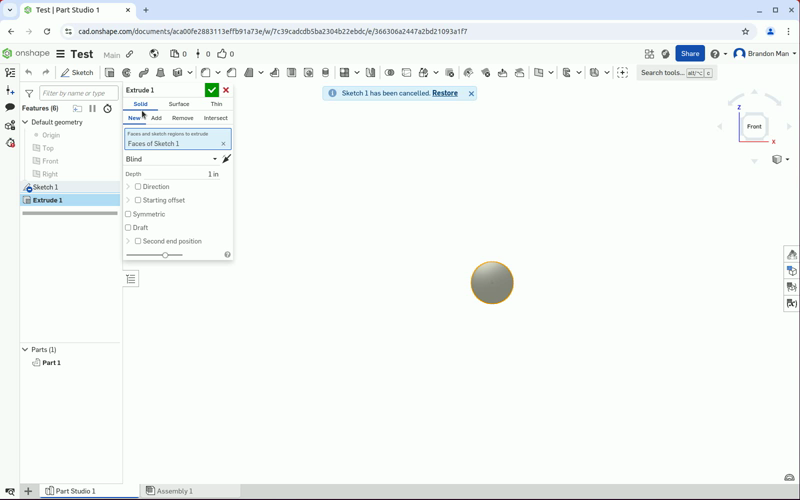
mouse_move(137, 120)
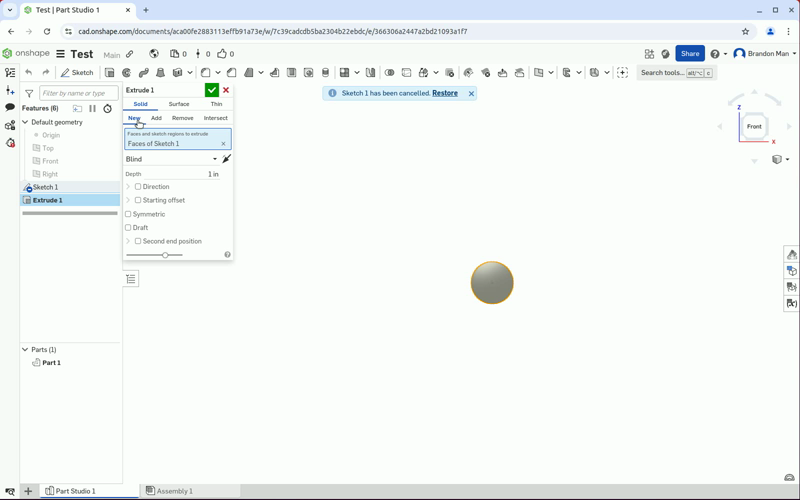
click(137, 120)
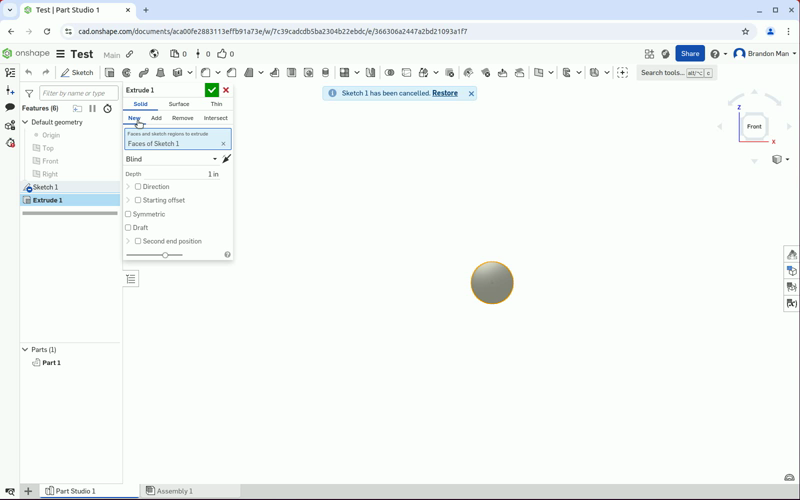
key(tab, 4)
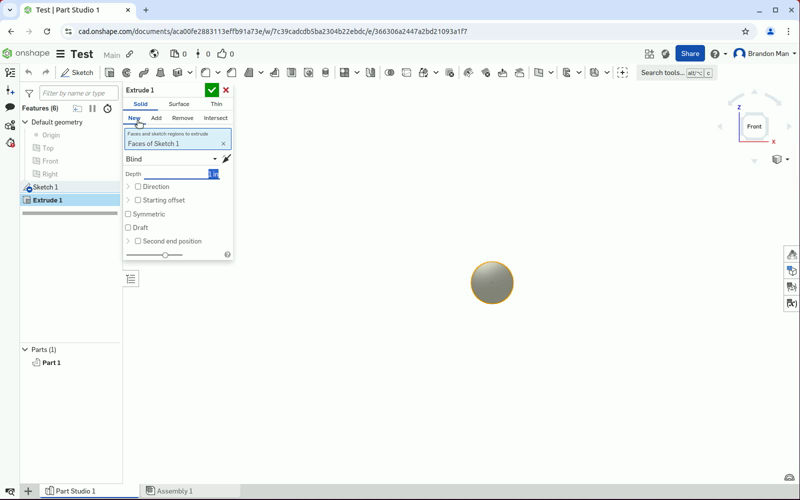
text(4.333)
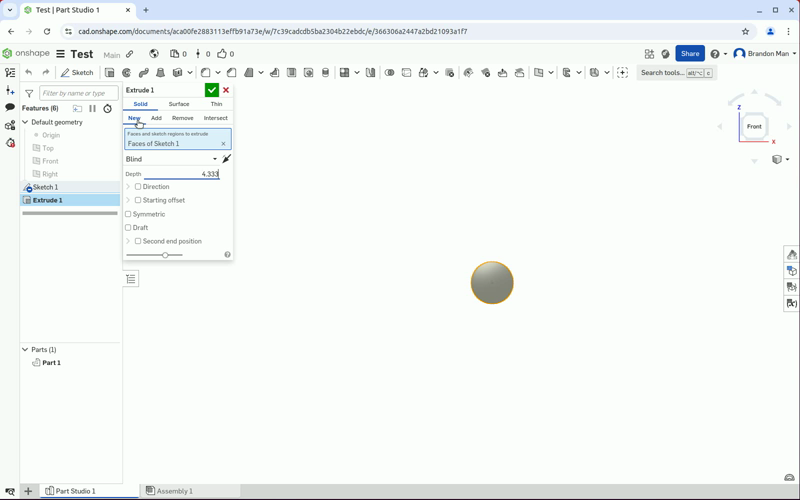
key(enter)
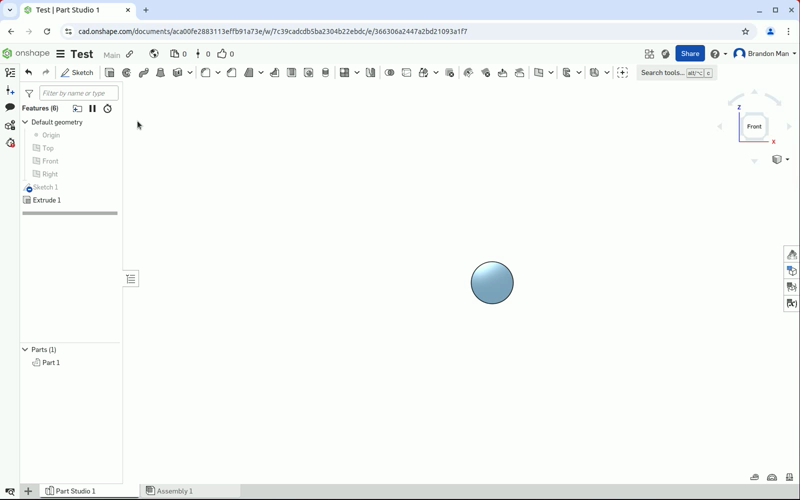
key(shift+h)
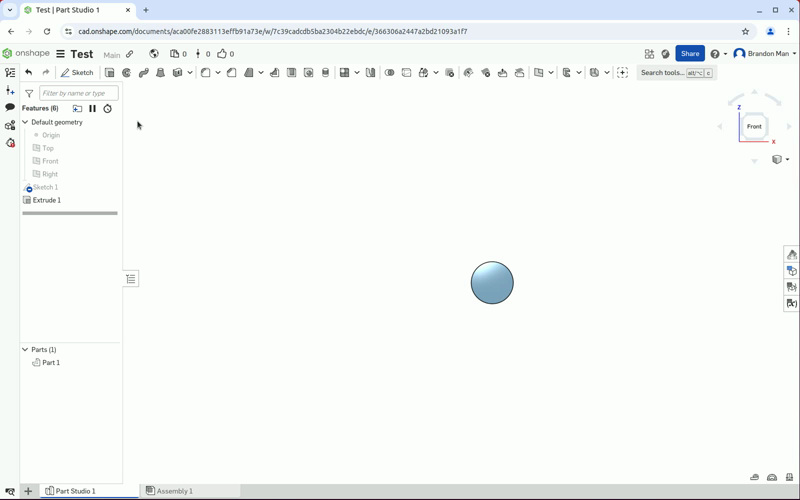
key(shift+h)
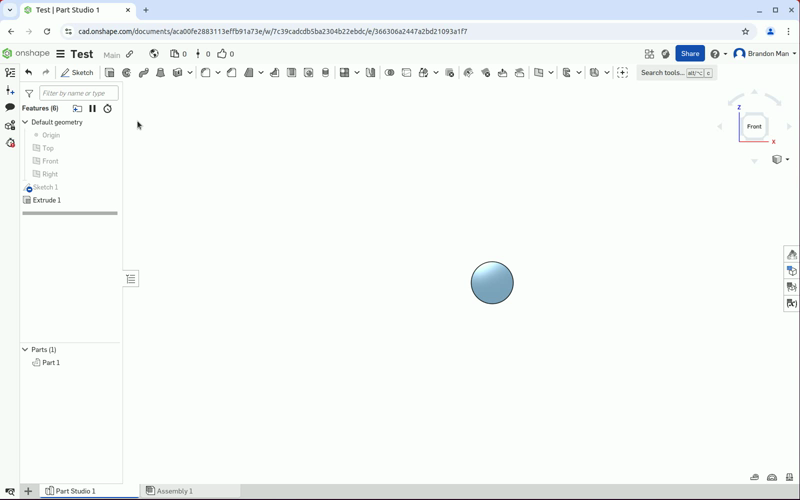
mouse_move(73, 189)
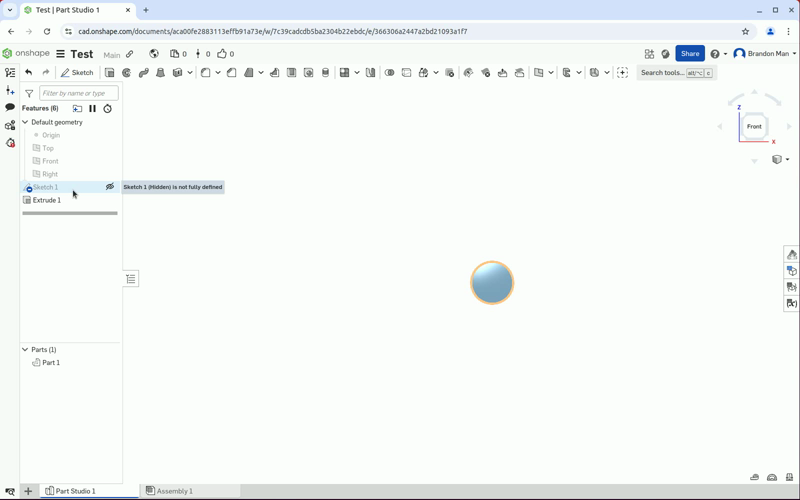
click(73, 189)
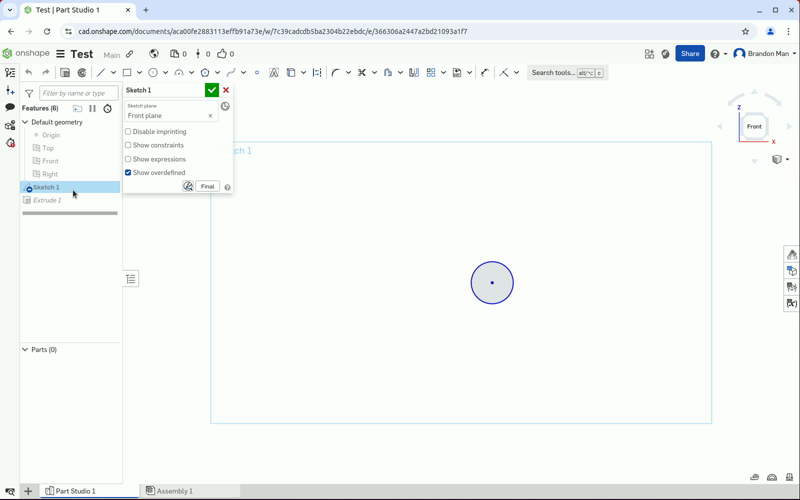
mouse_move(229, 92)
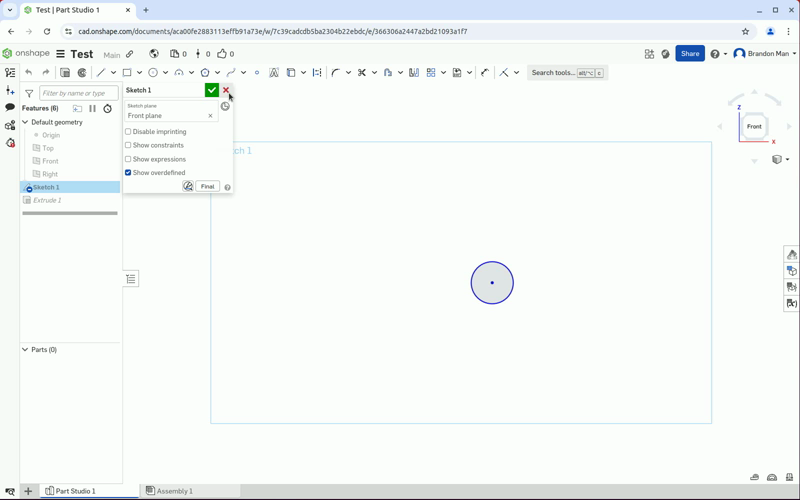
click(229, 92)
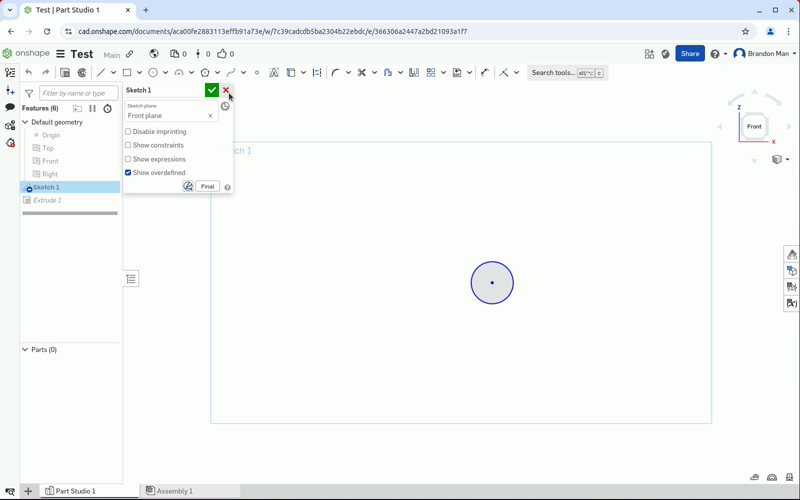
key(shift+s)
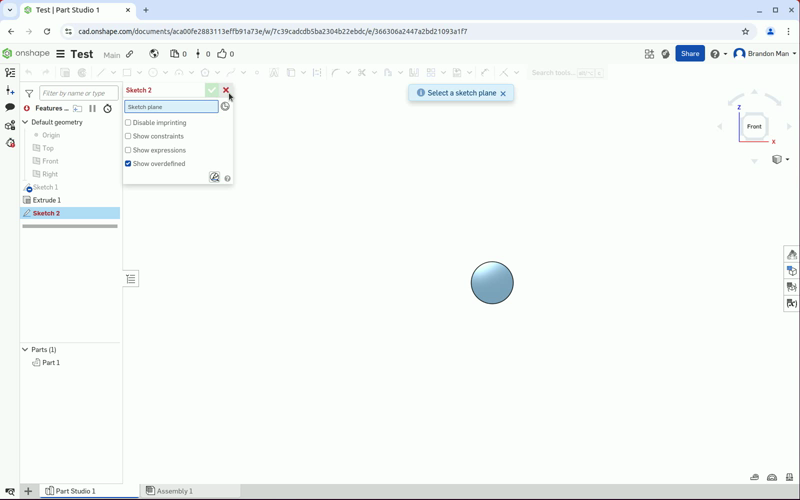
mouse_move(73, 163)
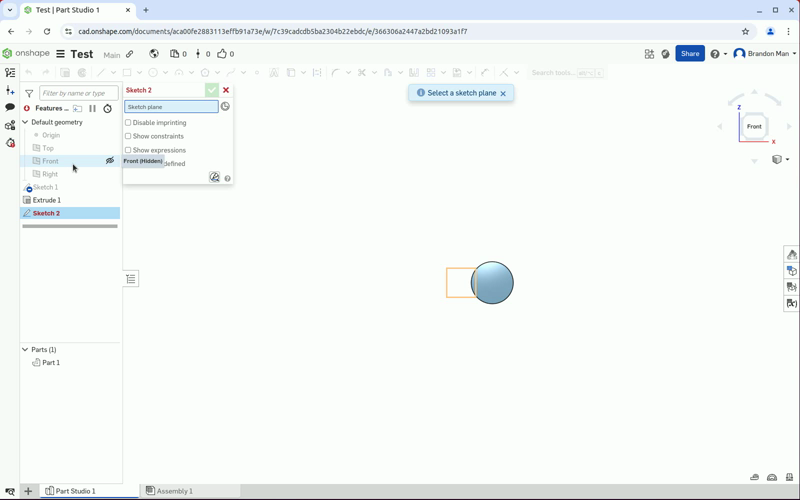
click(73, 163)
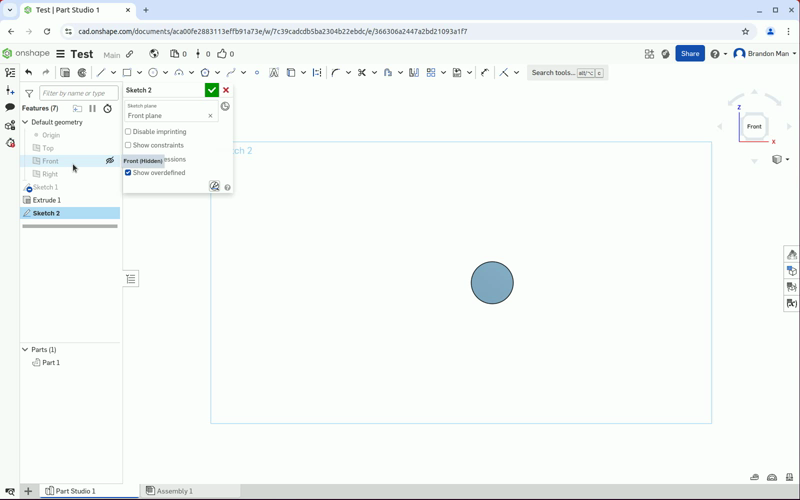
mouse_move(73, 352)
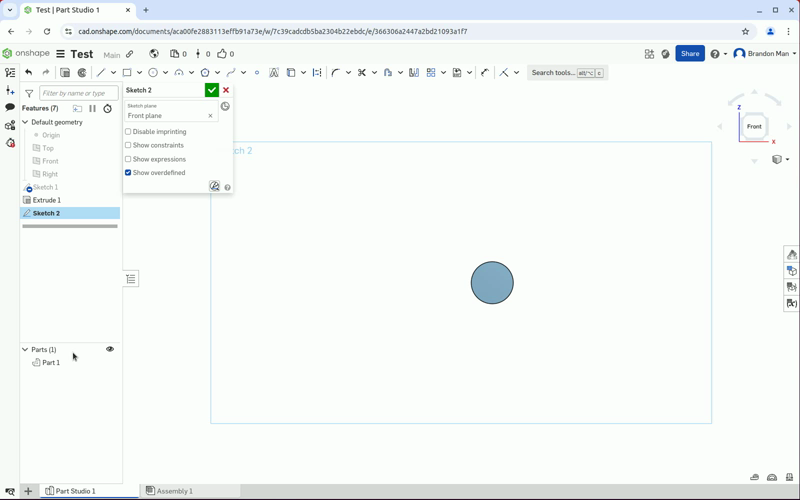
key(y)
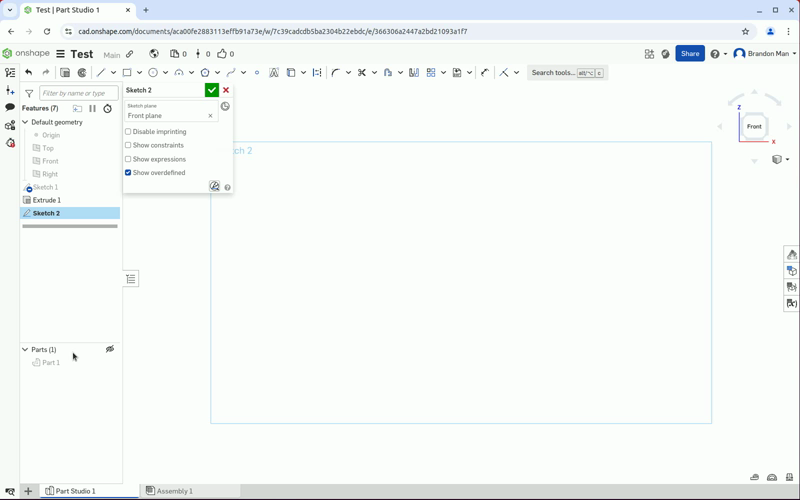
key(c)
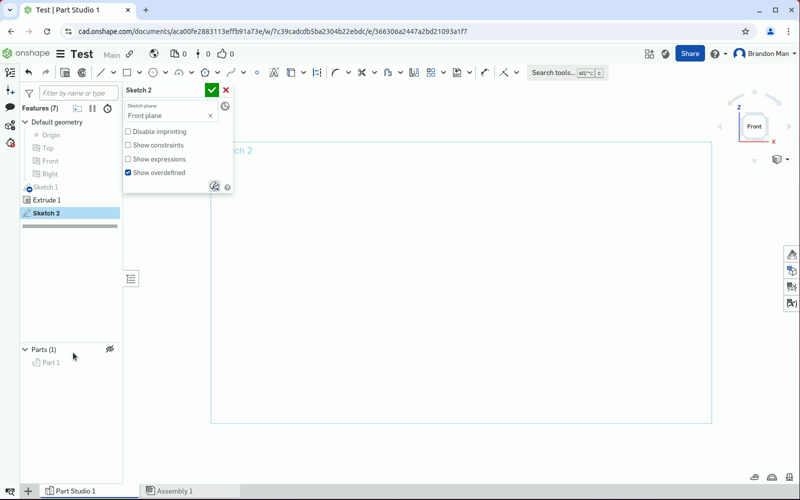
key_down(shift)
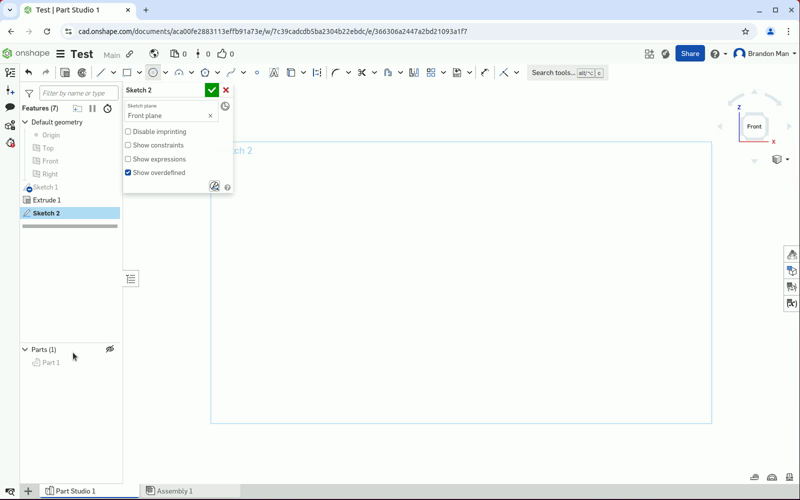
mouse_move(369, 282)
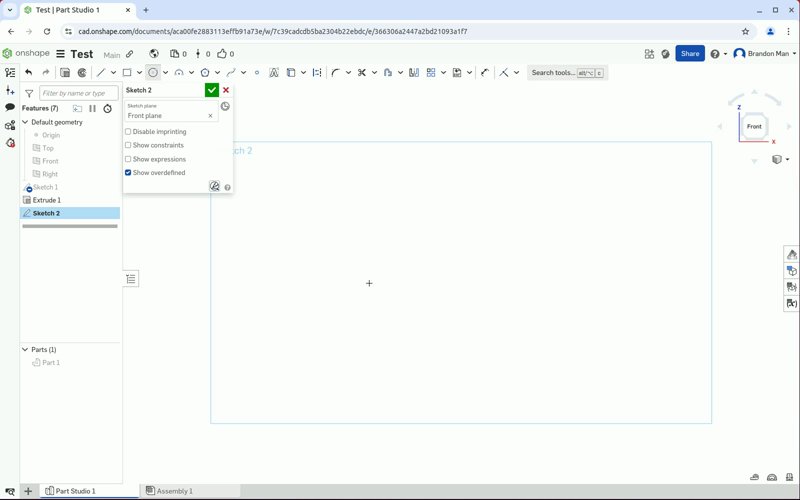
click(369, 282)
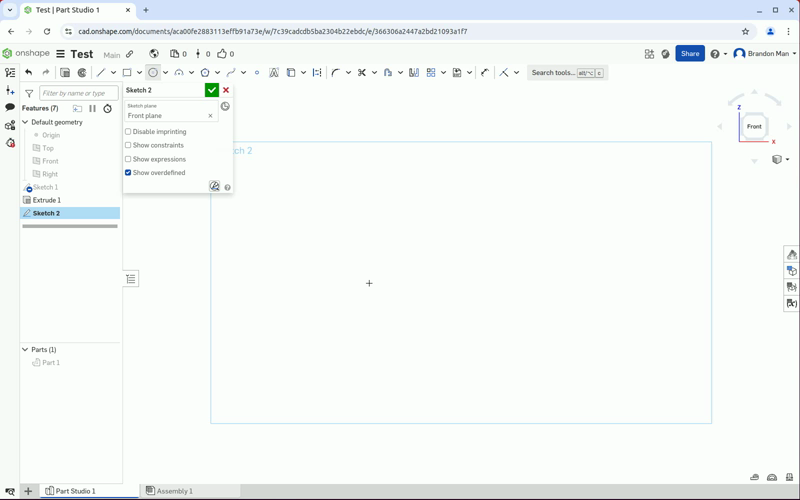
key_up(shift)
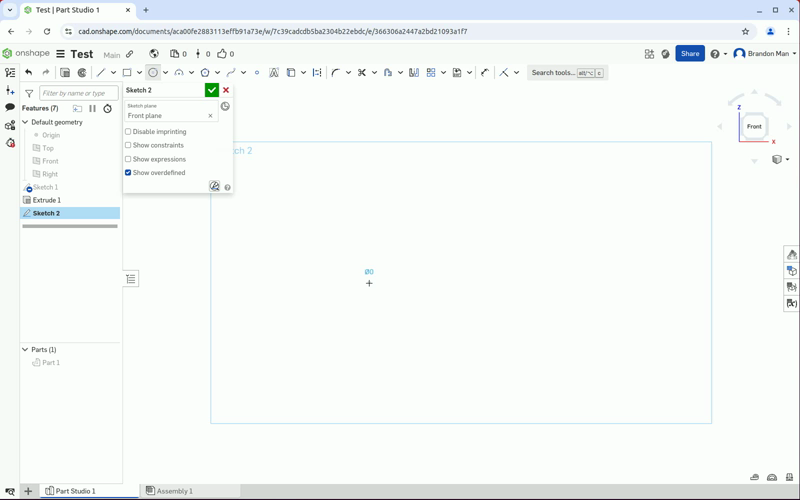
mouse_move(390, 282)
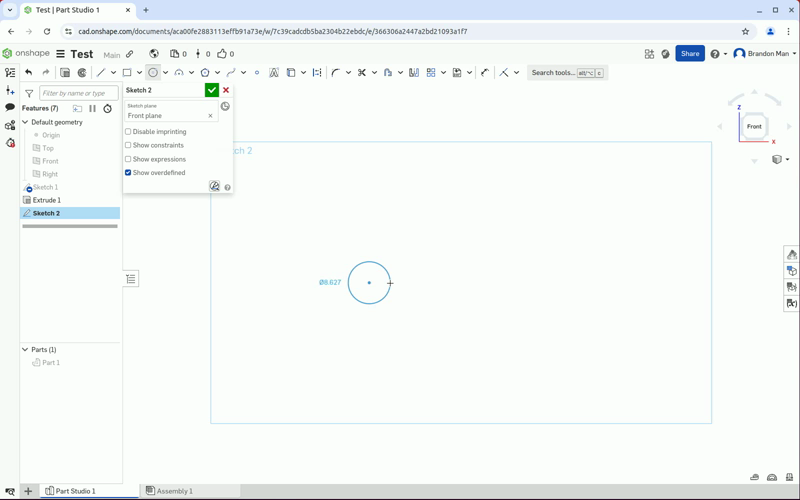
click(390, 282)
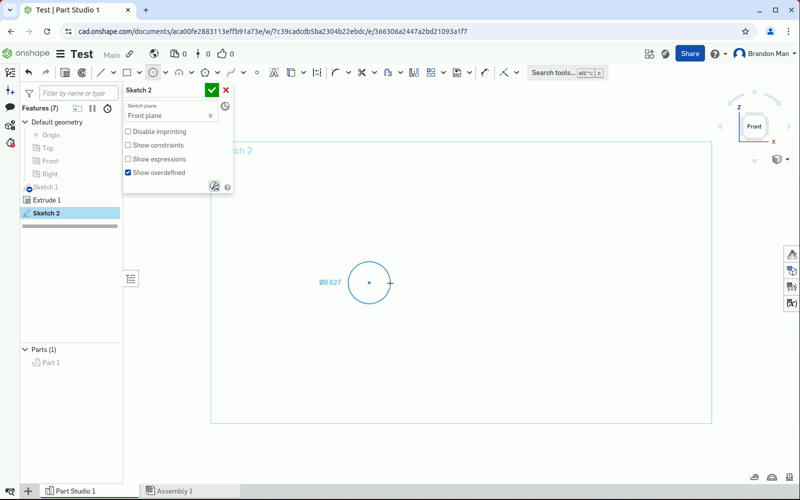
key(esc)
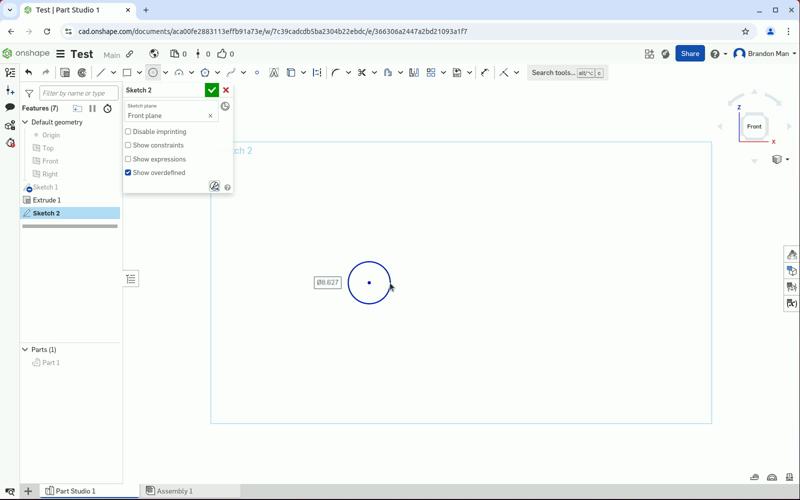
key(c)
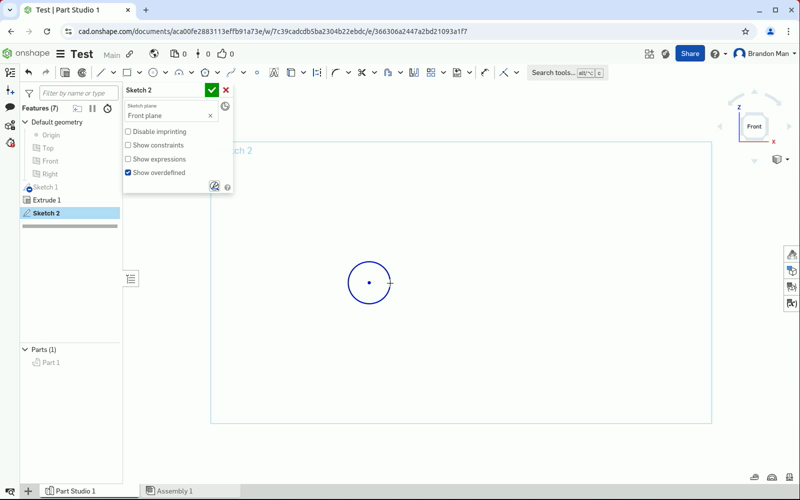
key_down(shift)
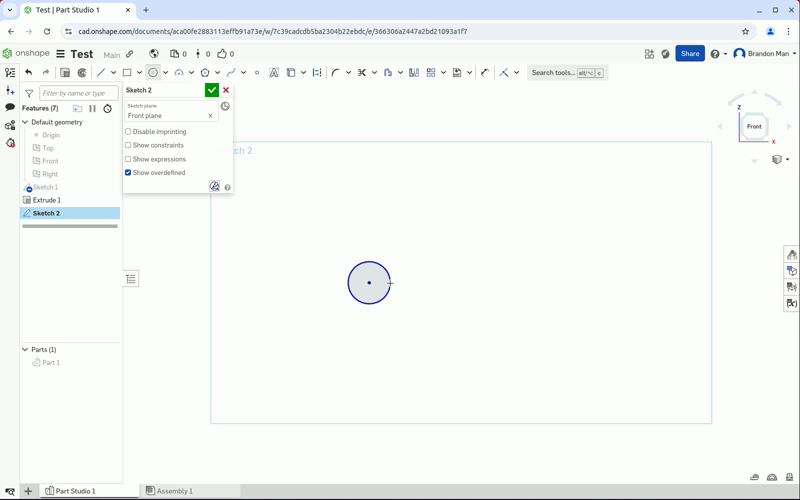
mouse_move(369, 282)
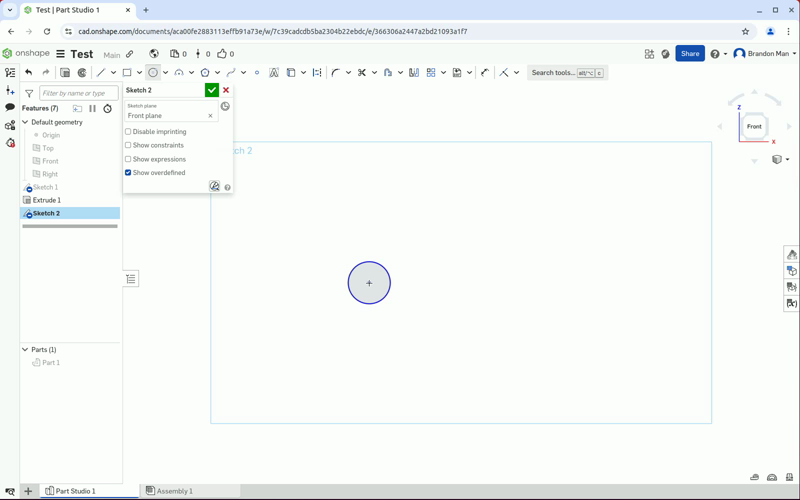
click(369, 282)
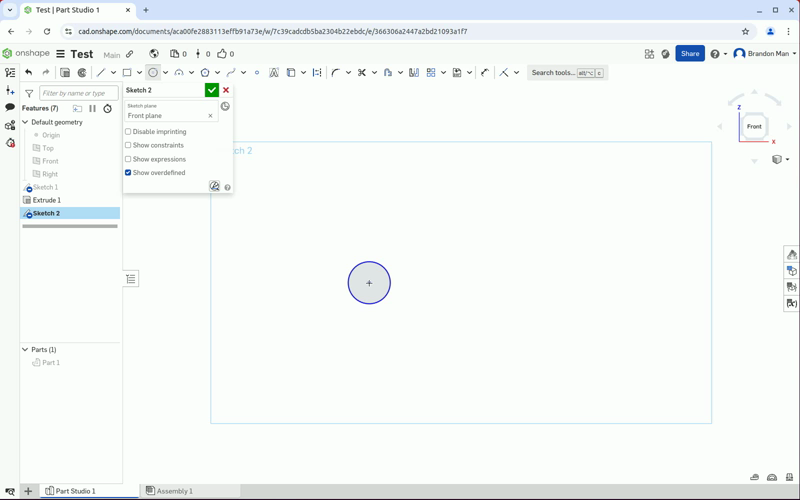
key_up(shift)
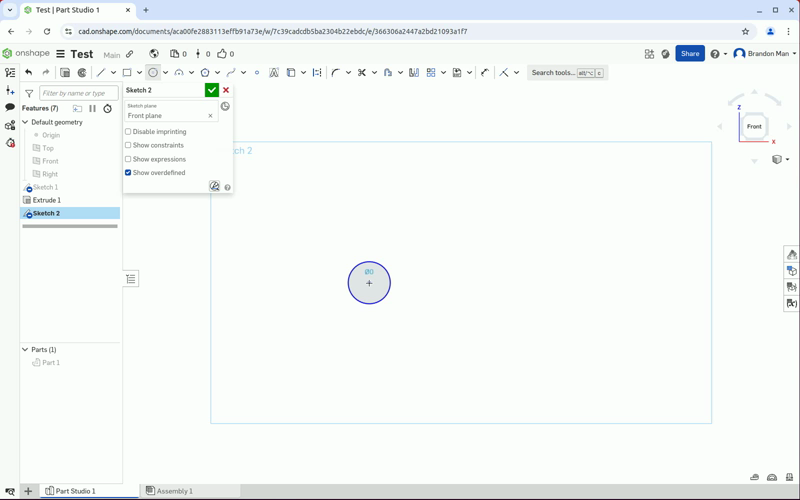
mouse_move(379, 282)
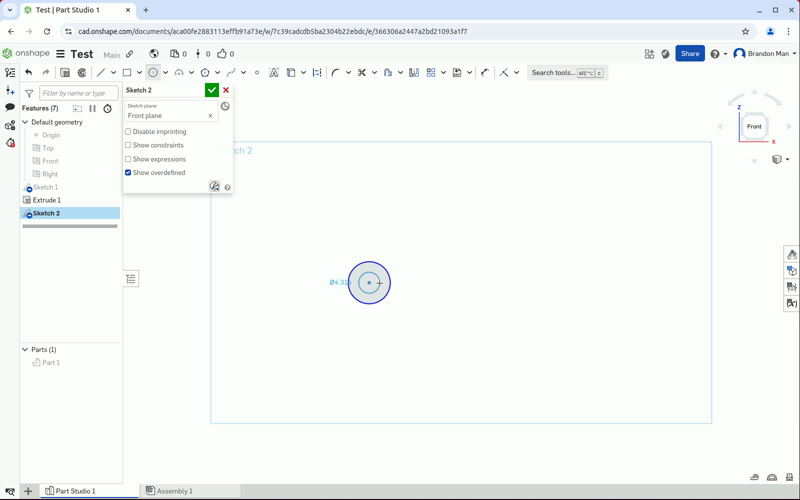
click(379, 282)
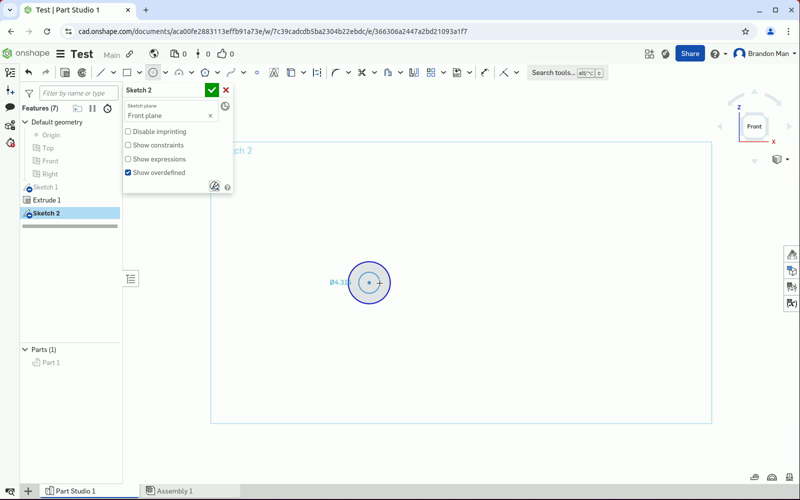
key(esc)
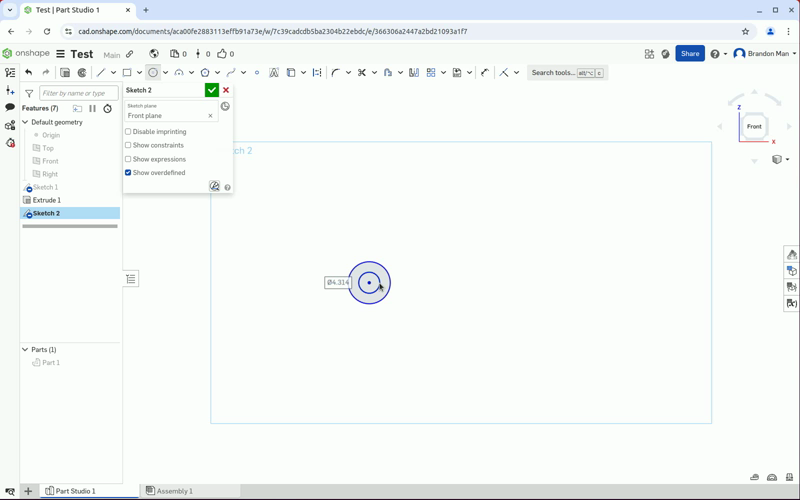
mouse_move(385, 281)
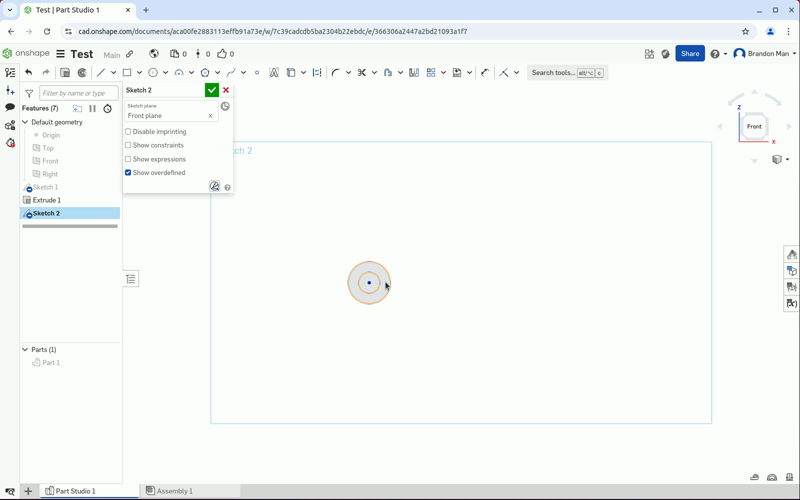
scroll(6)
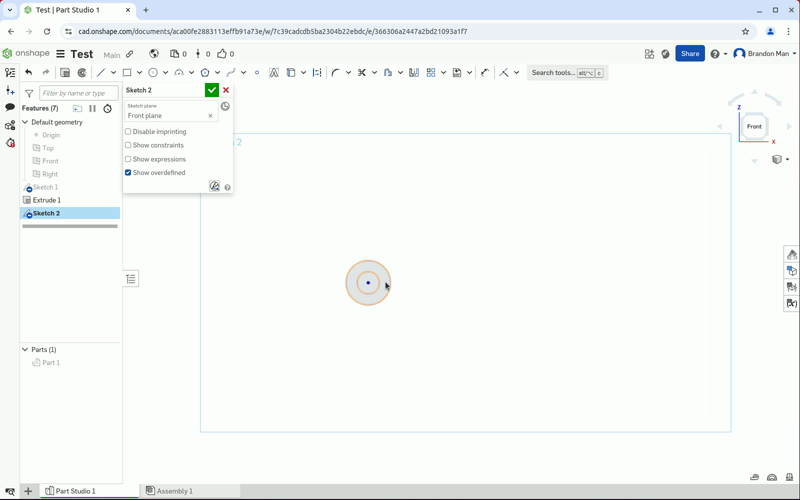
scroll(6)
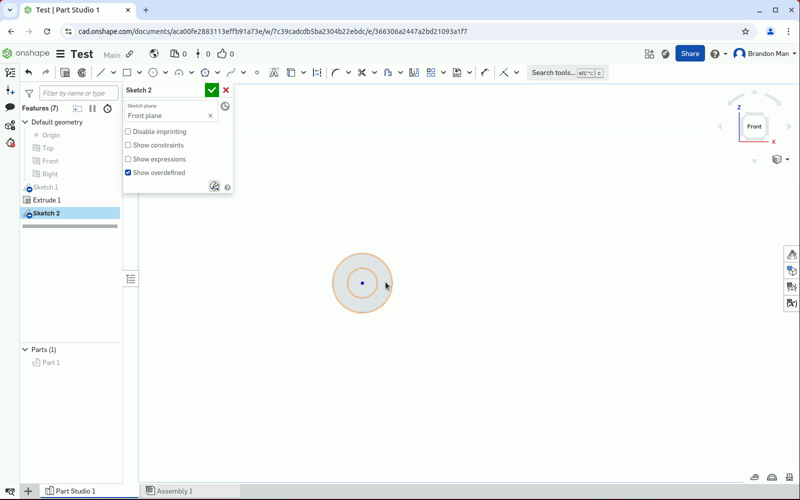
scroll(6)
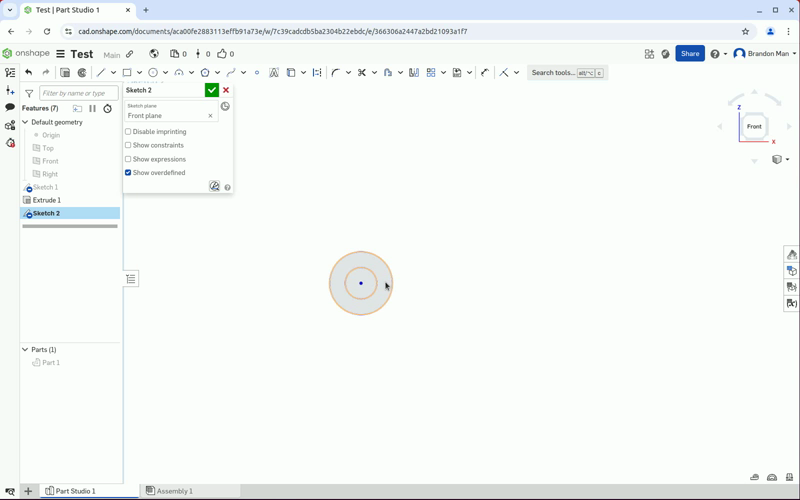
scroll(6)
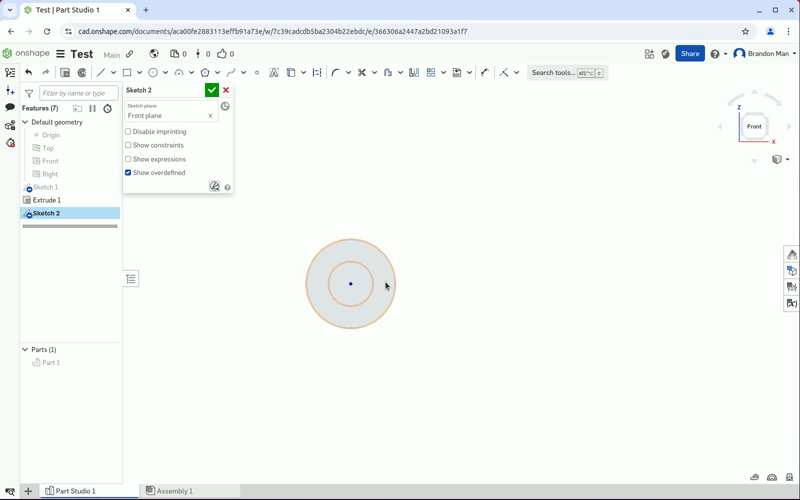
scroll(6)
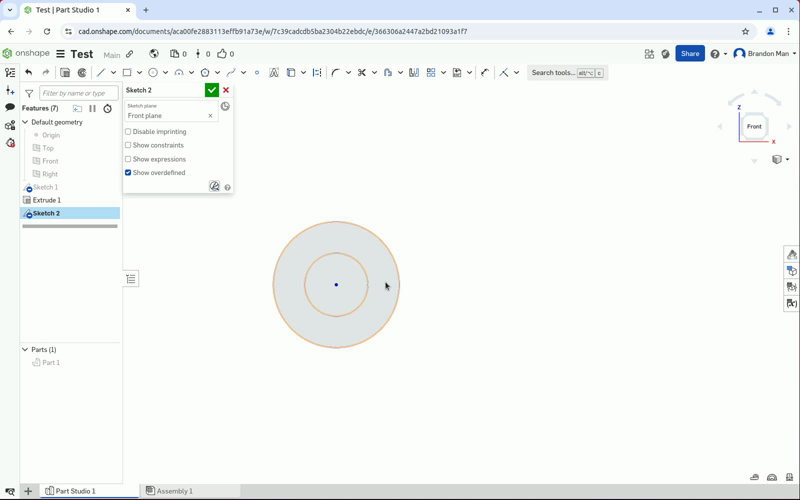
scroll(6)
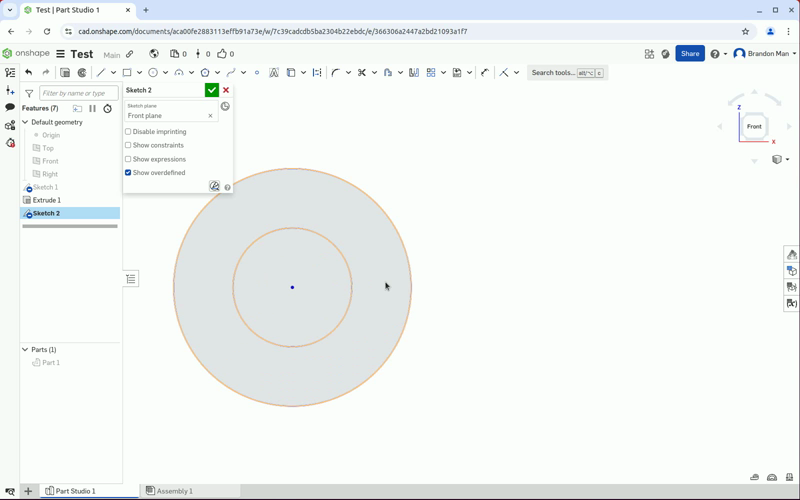
scroll(6)
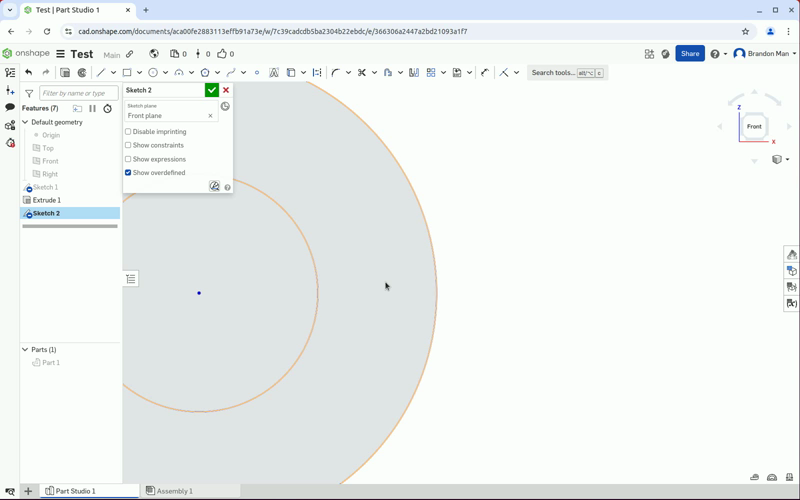
click(385, 281)
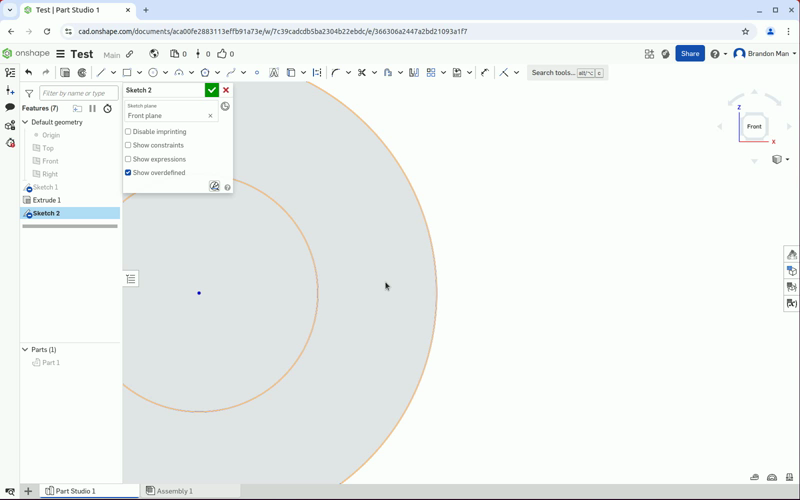
scroll(-6)
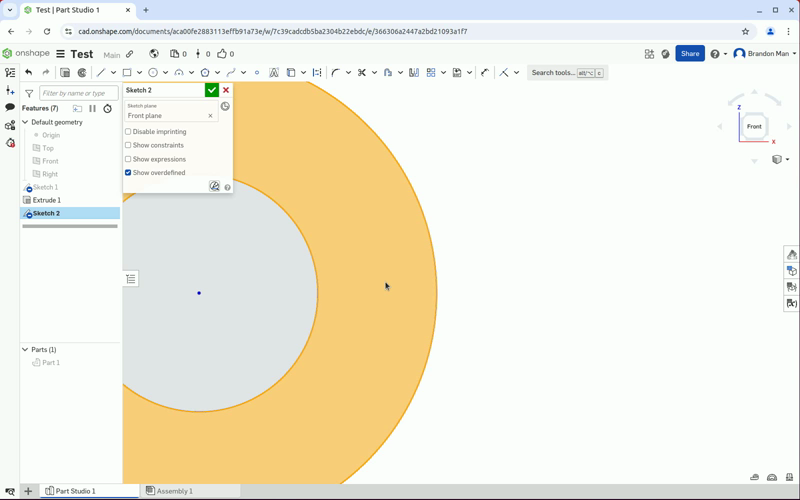
scroll(-6)
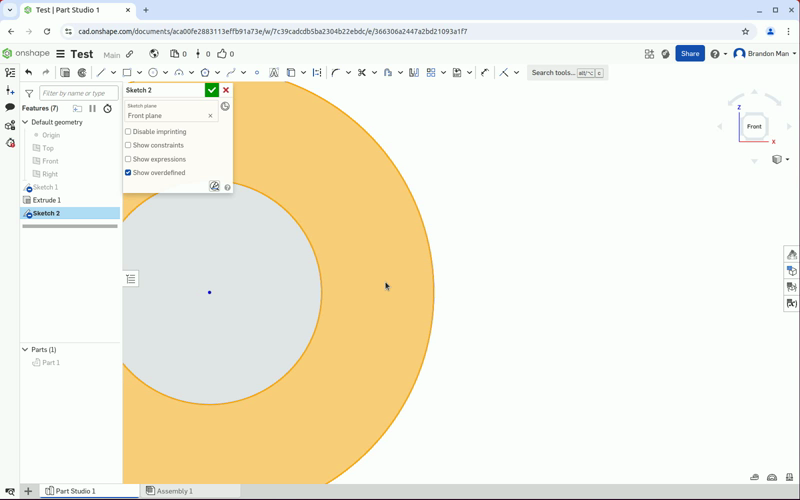
scroll(-6)
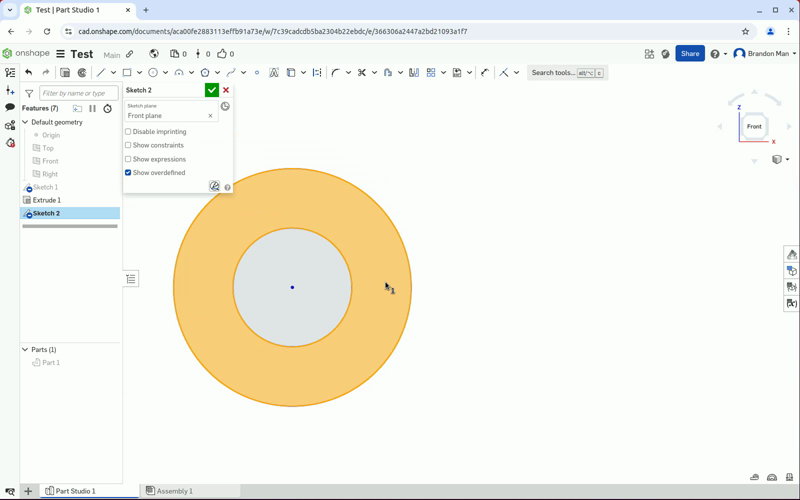
scroll(-6)
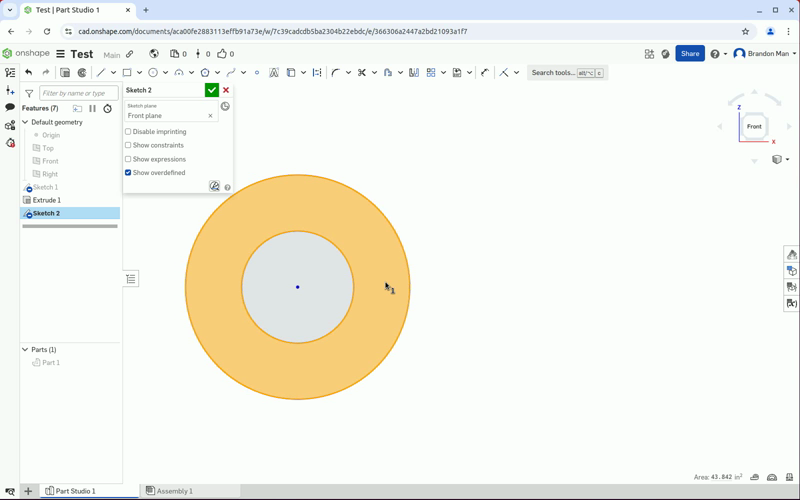
scroll(-6)
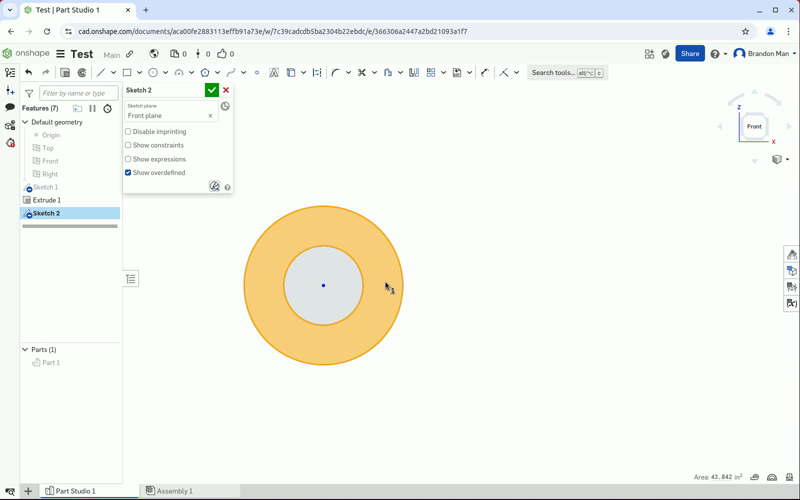
scroll(-6)
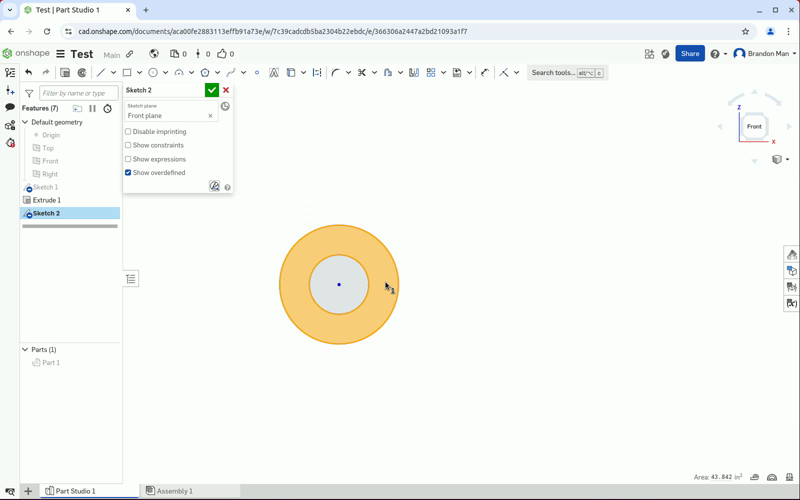
scroll(-6)
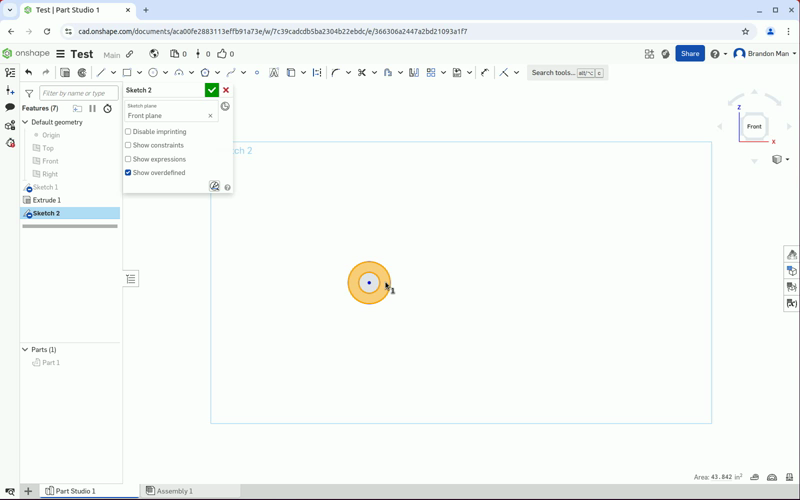
mouse_move(73, 352)
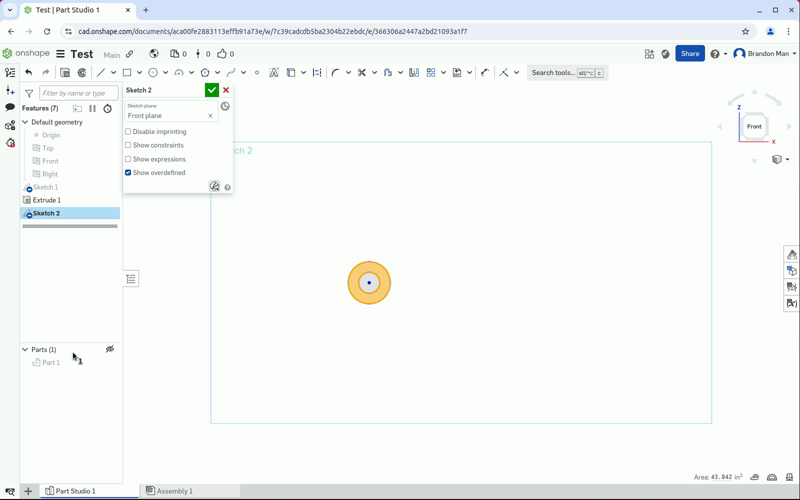
key(shift+y)
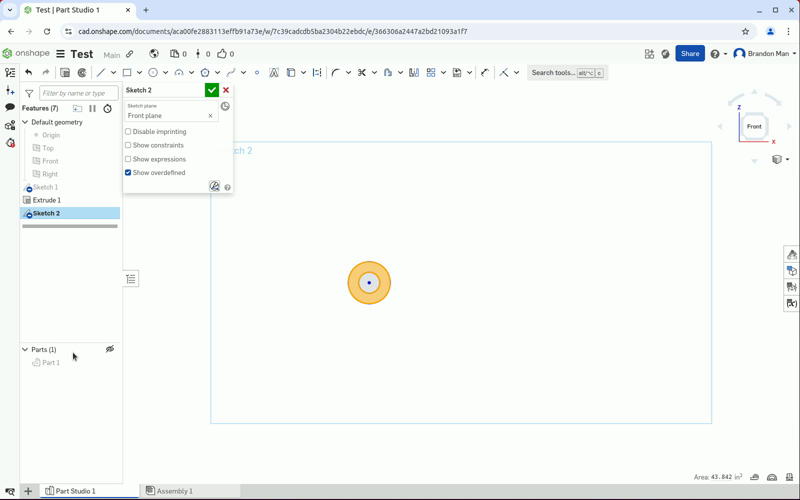
key(shift+e)
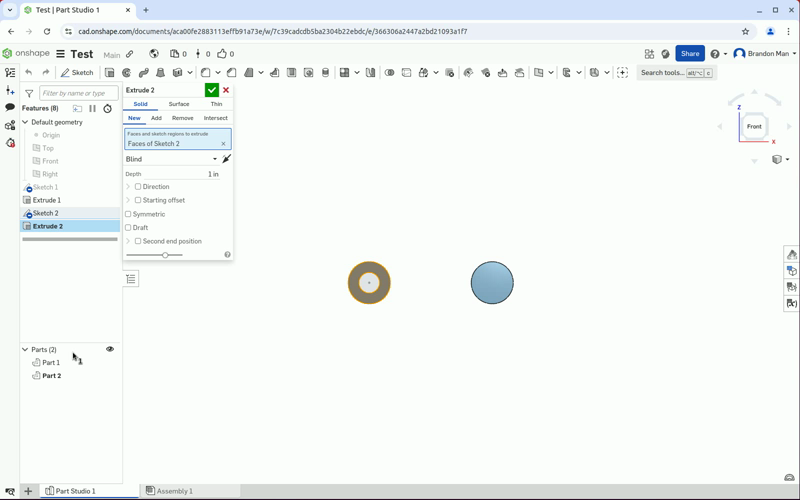
mouse_move(143, 106)
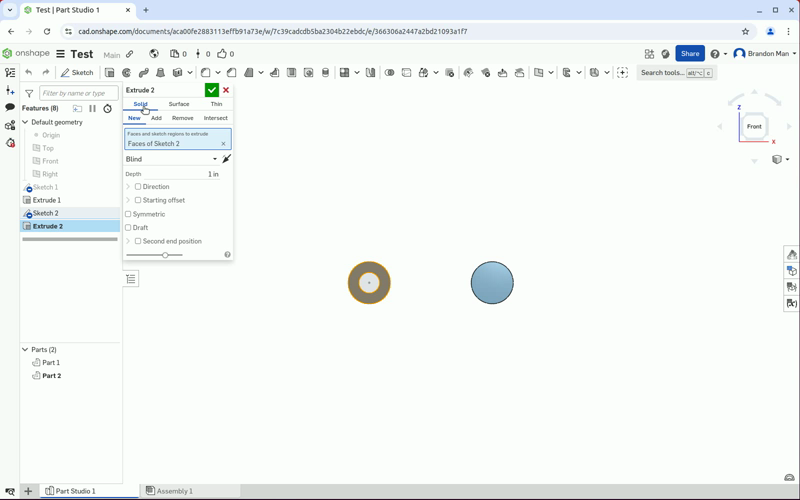
click(143, 106)
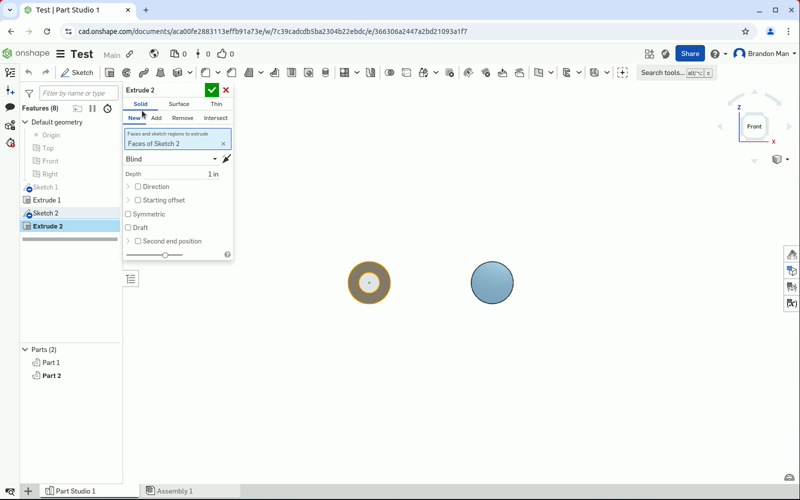
mouse_move(137, 120)
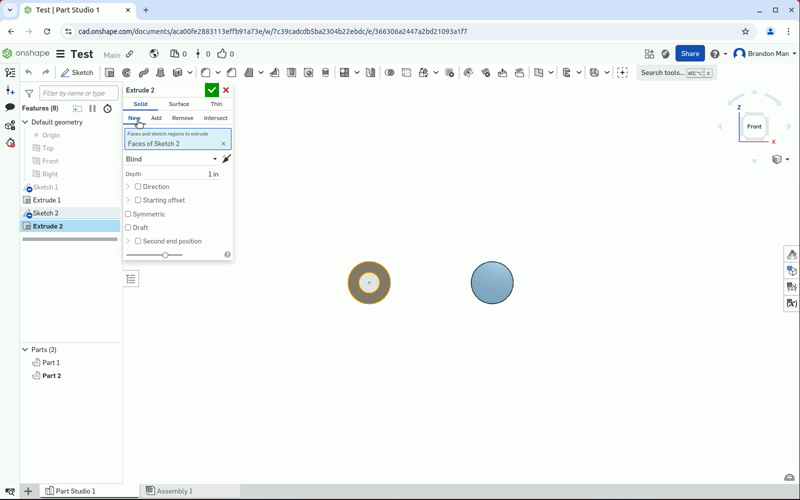
click(137, 120)
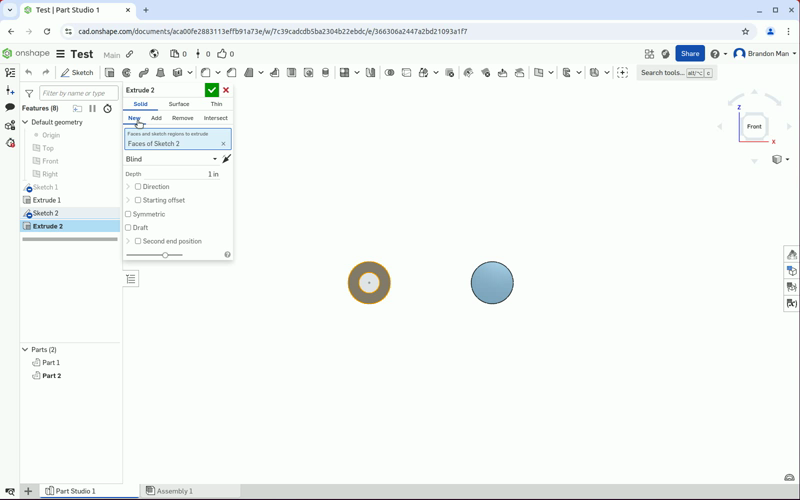
key(tab, 4)
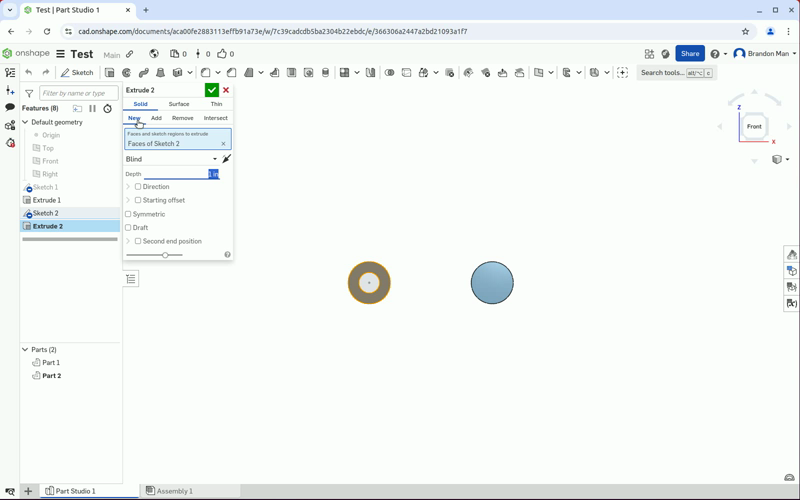
text(4.333)
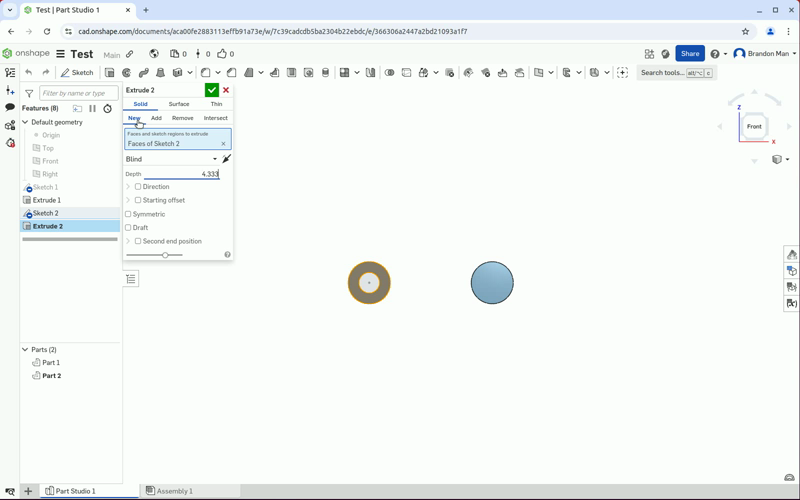
key(enter)
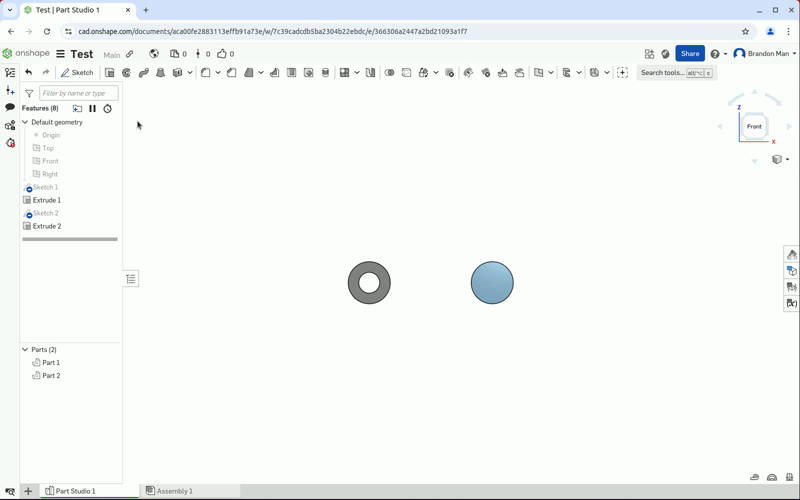
key(shift+h)
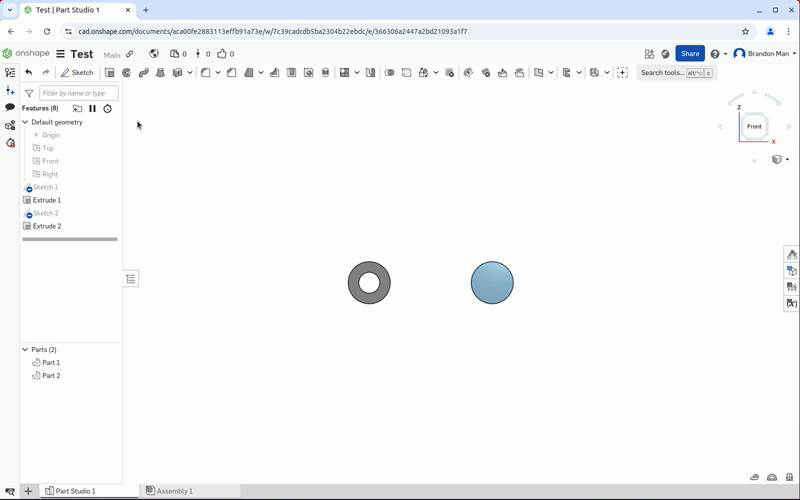
key(shift+h)
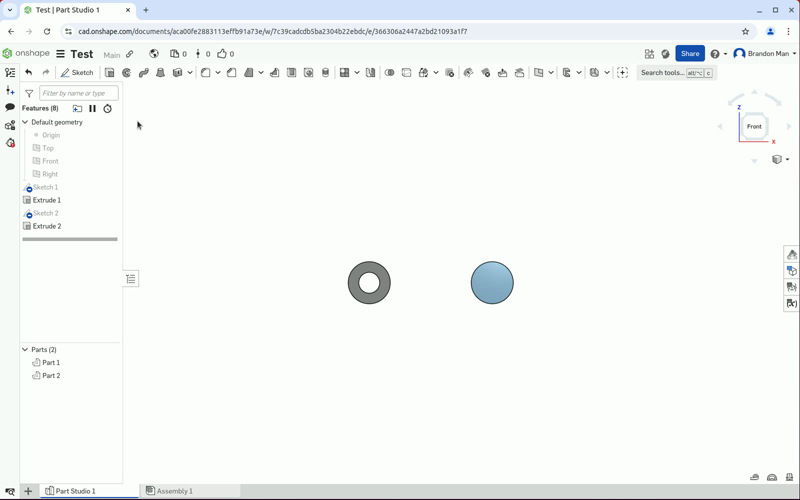
mouse_move(73, 189)
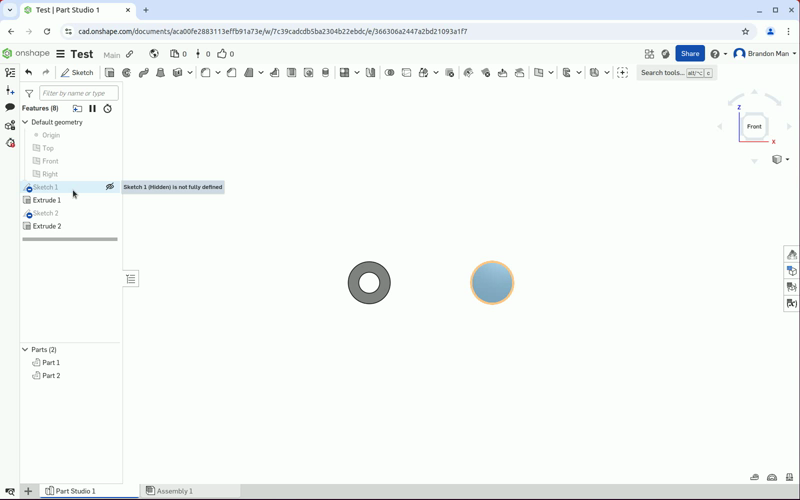
click(73, 189)
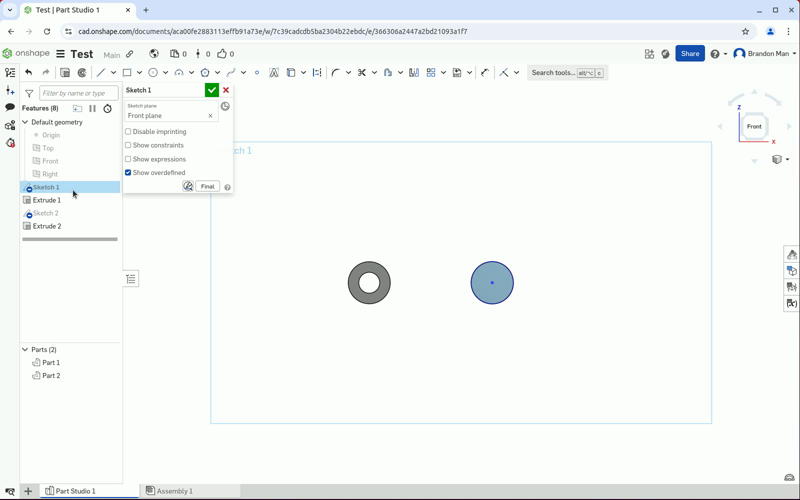
mouse_move(229, 92)
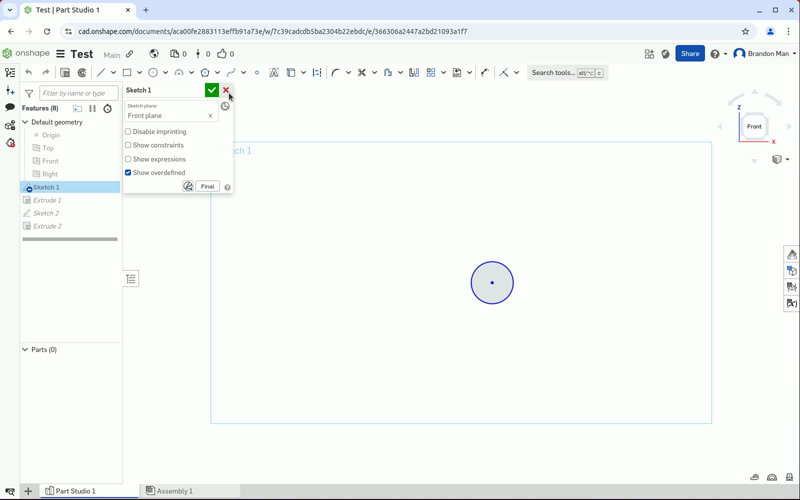
click(229, 92)
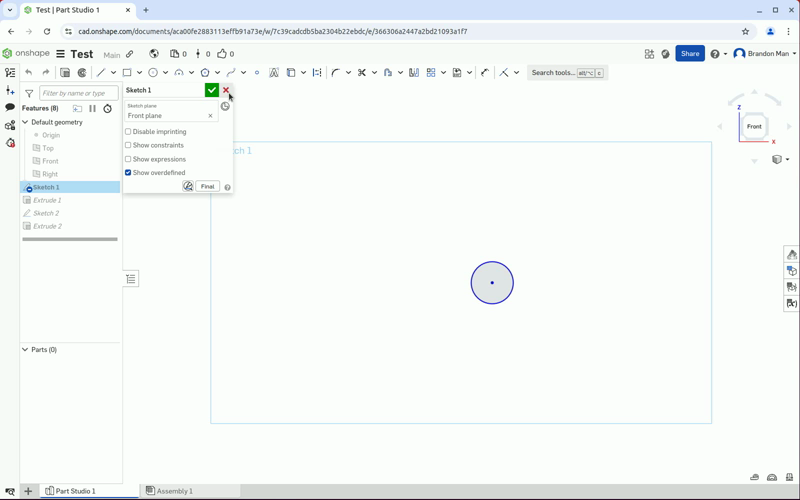
key(shift+s)
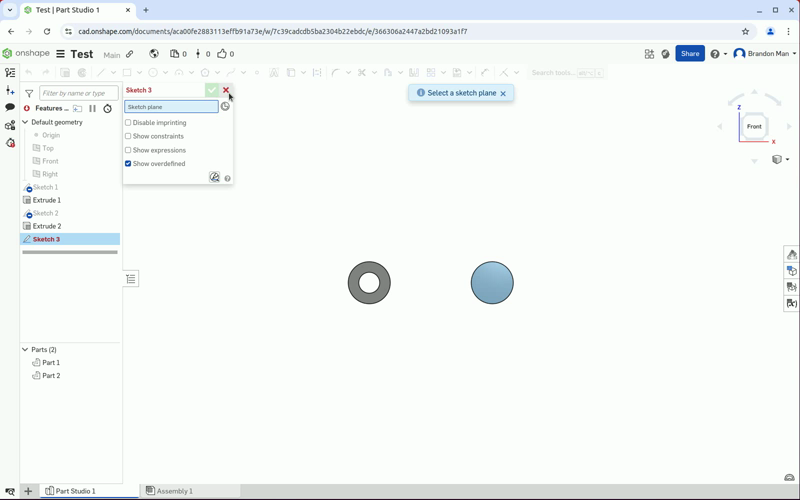
mouse_move(73, 163)
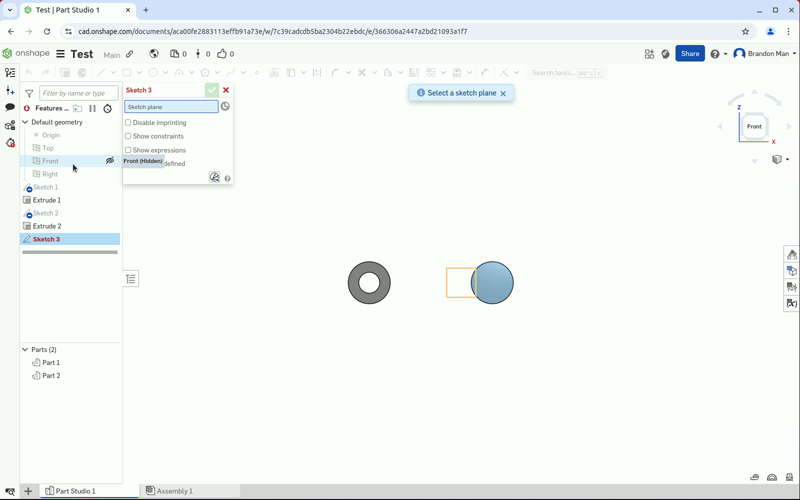
click(73, 163)
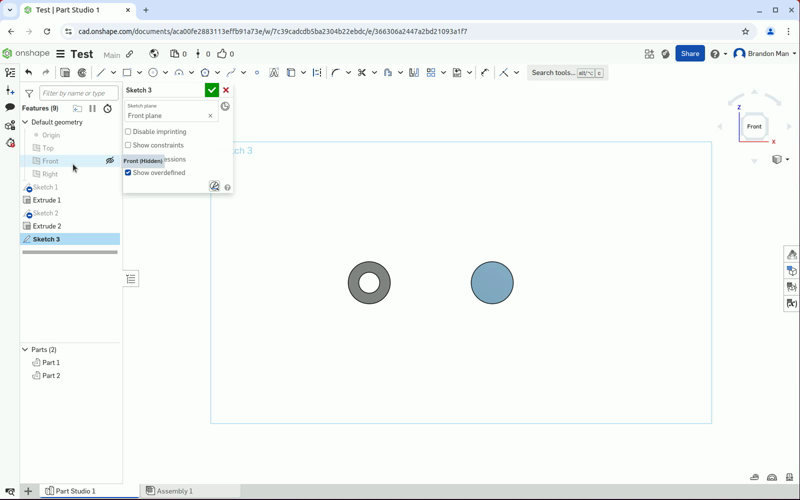
mouse_move(73, 352)
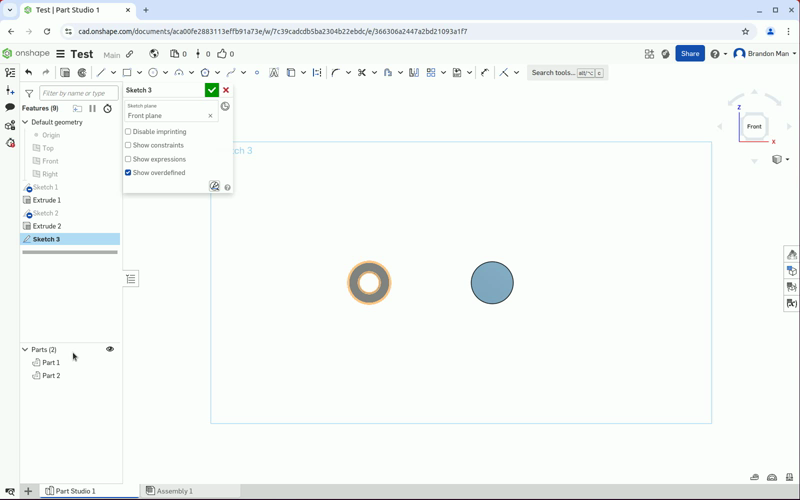
key(y)
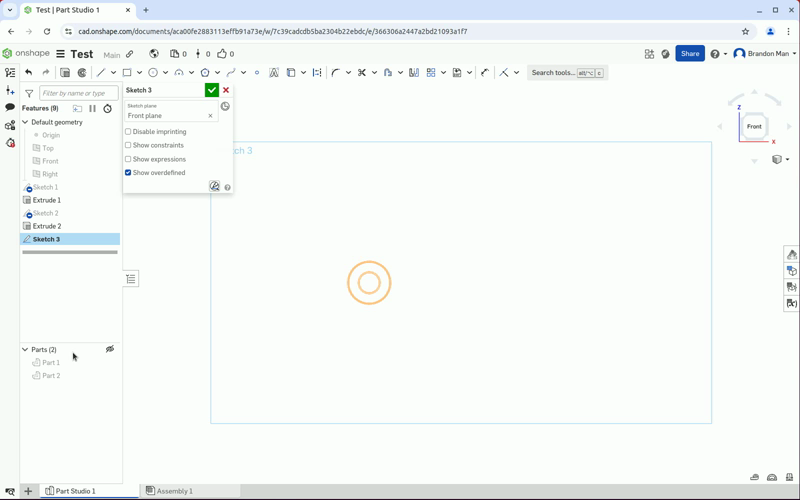
key(l)
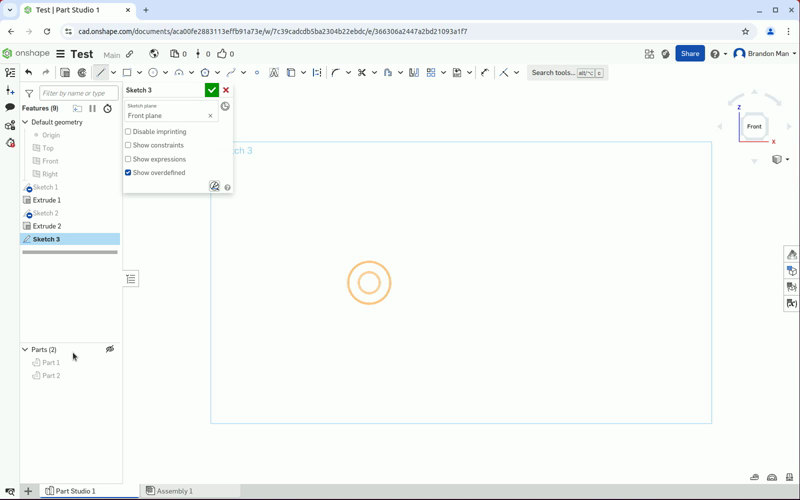
key_down(shift)
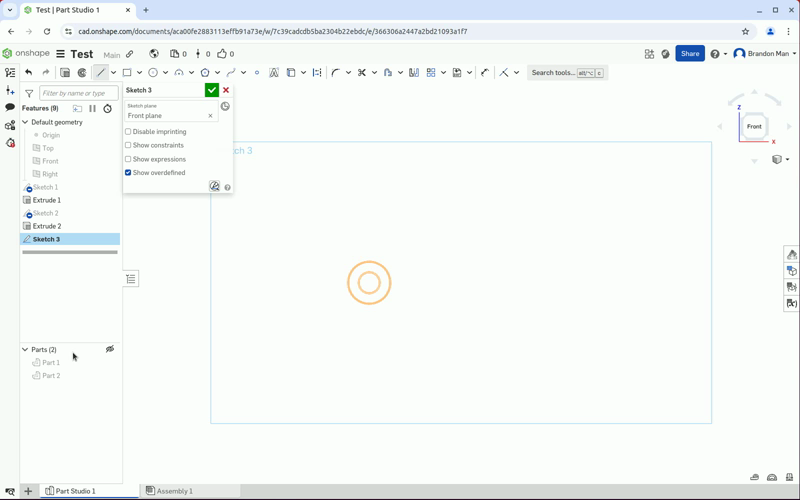
mouse_move(368, 303)
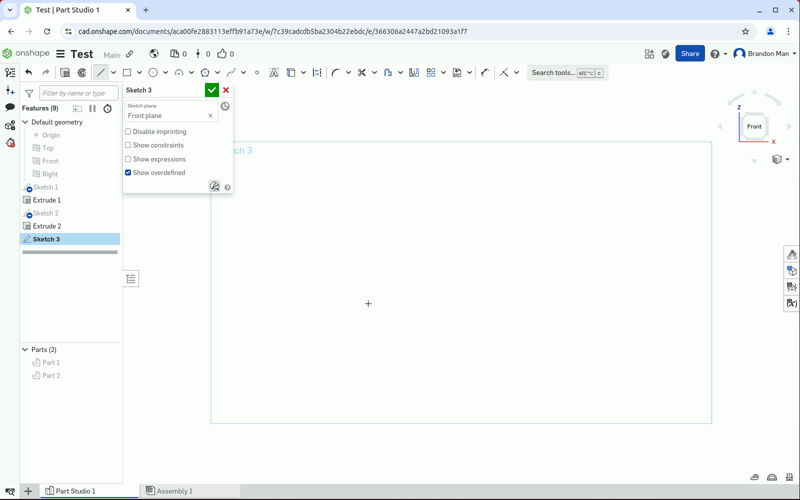
click(368, 303)
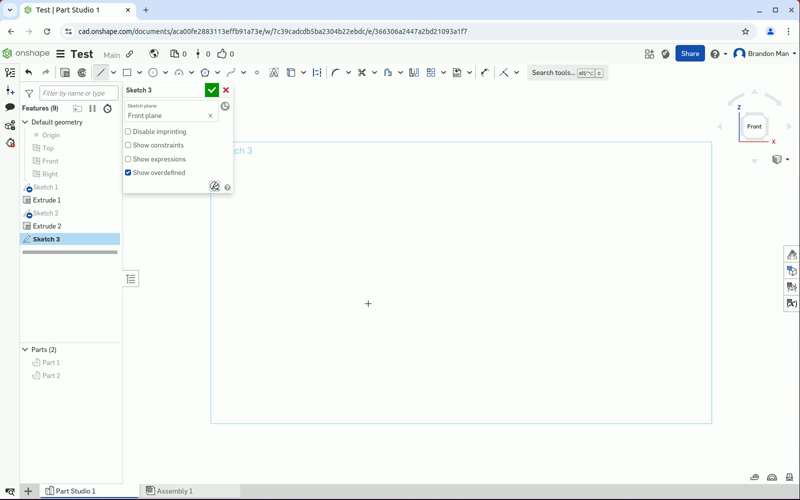
key_up(shift)
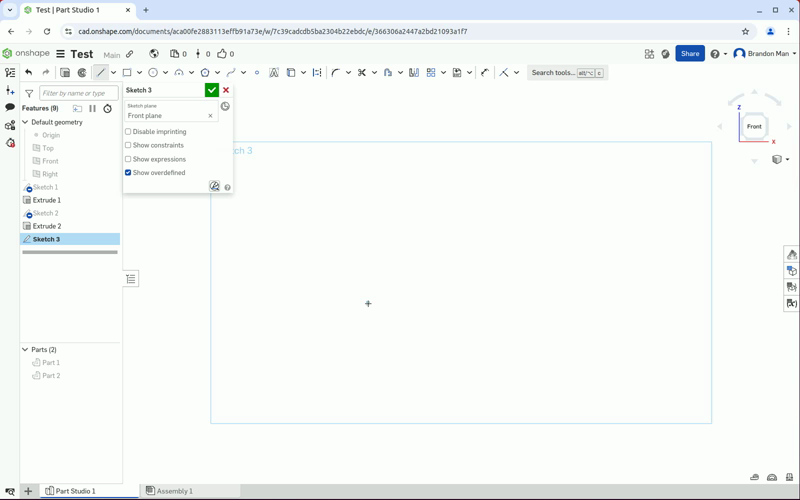
key_down(shift)
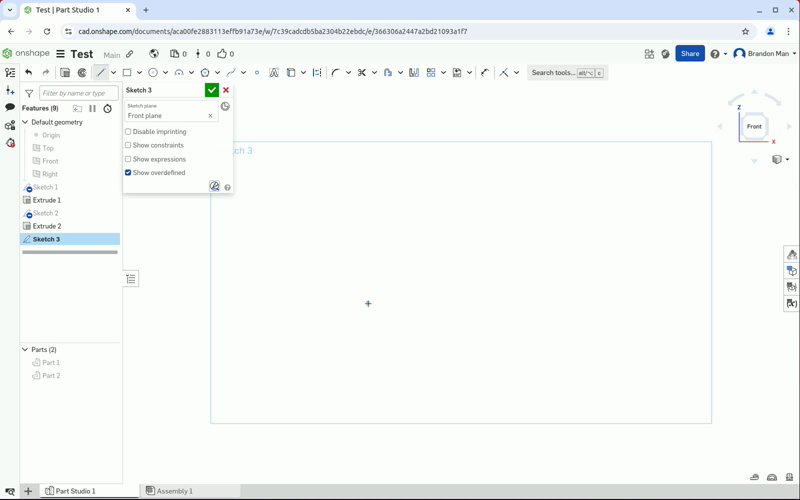
mouse_move(491, 303)
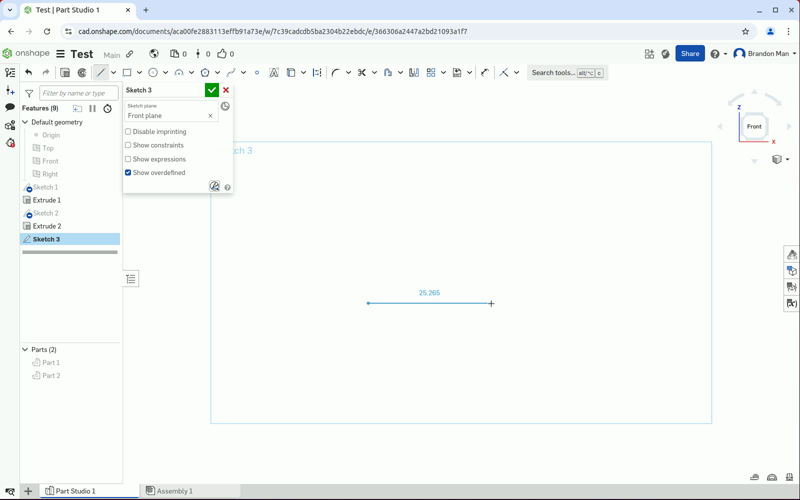
click(491, 303)
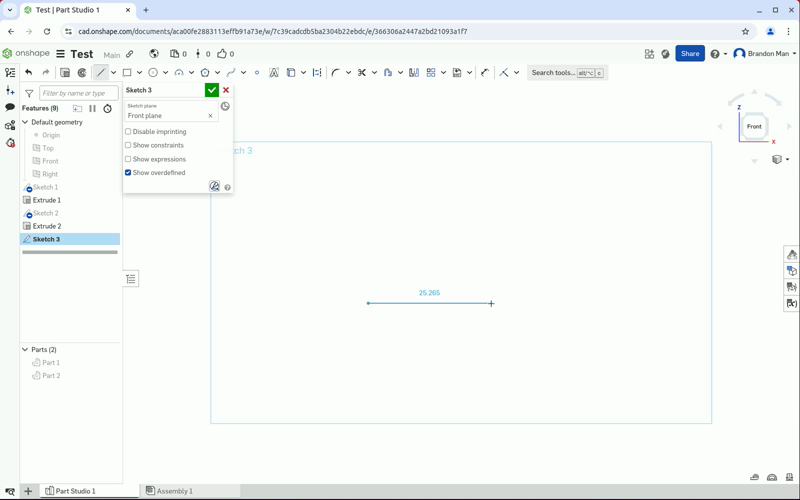
key_up(shift)
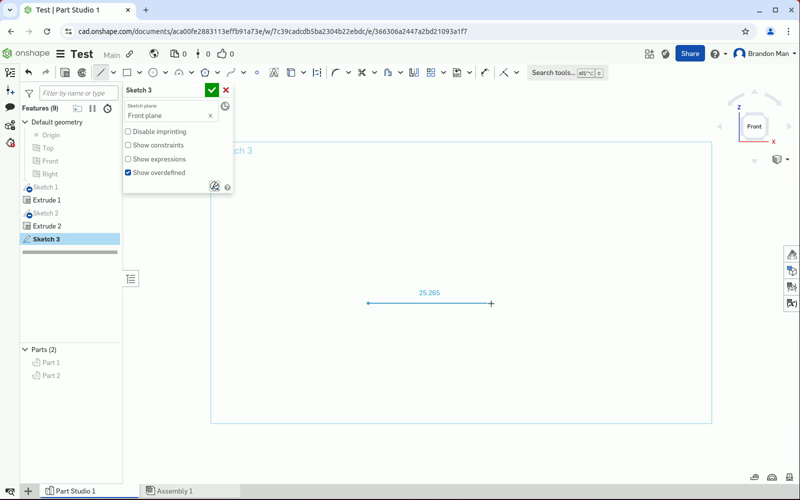
key(esc)
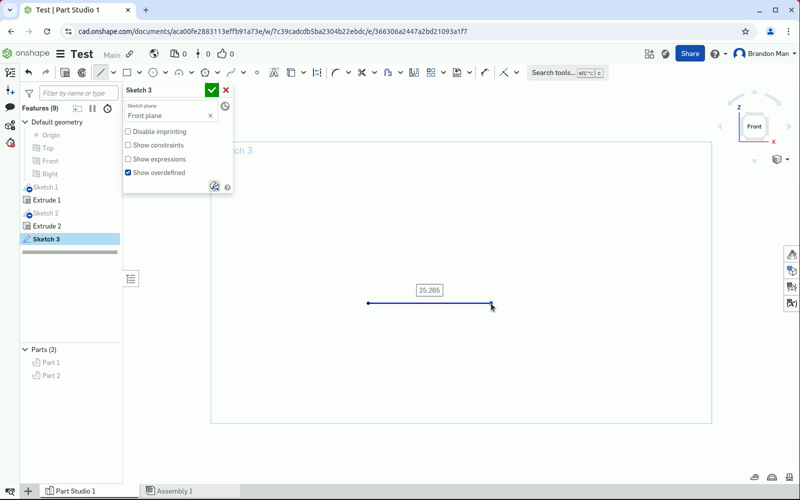
key(a)
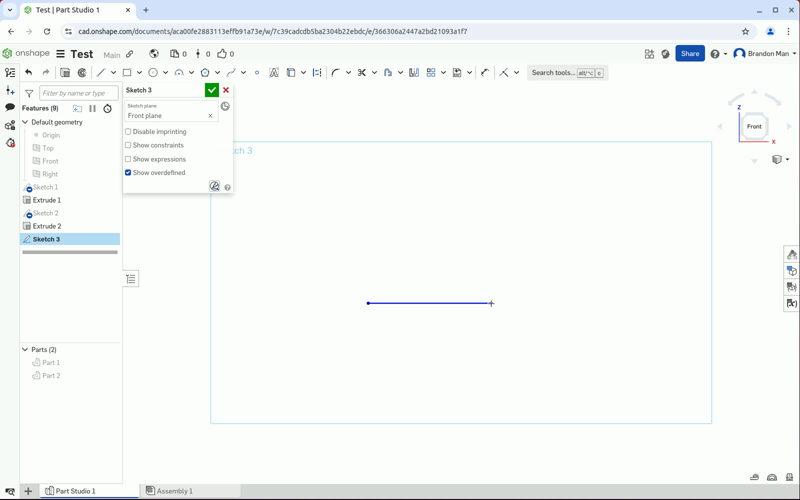
mouse_move(491, 303)
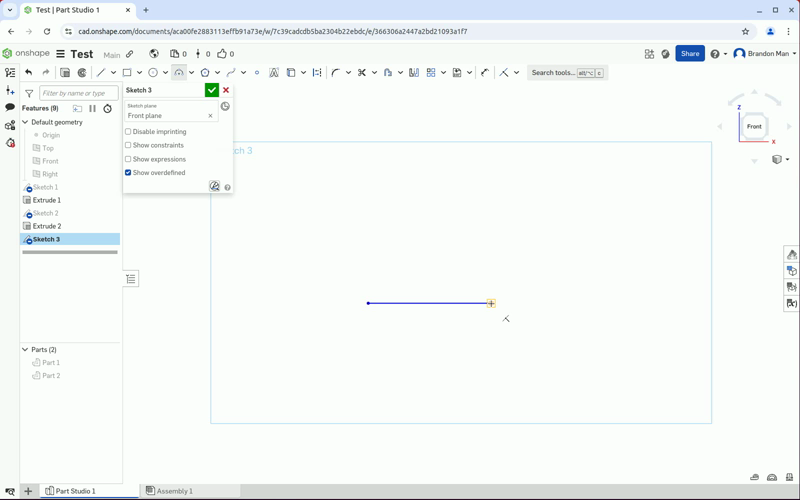
click(491, 303)
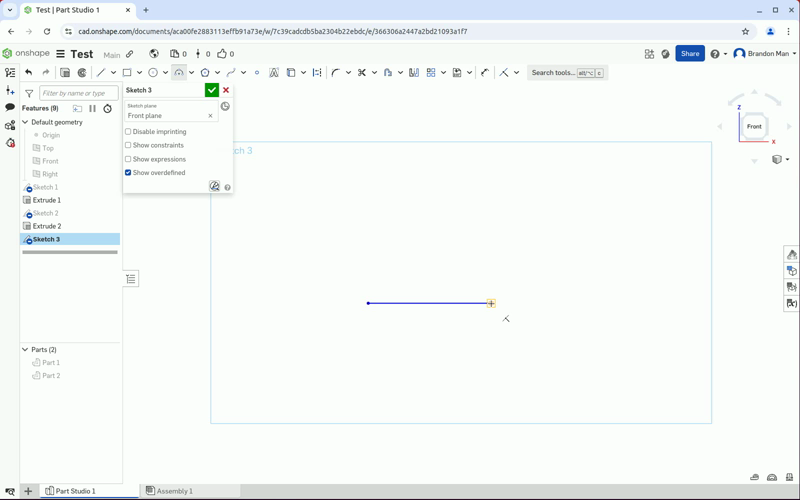
key_down(shift)
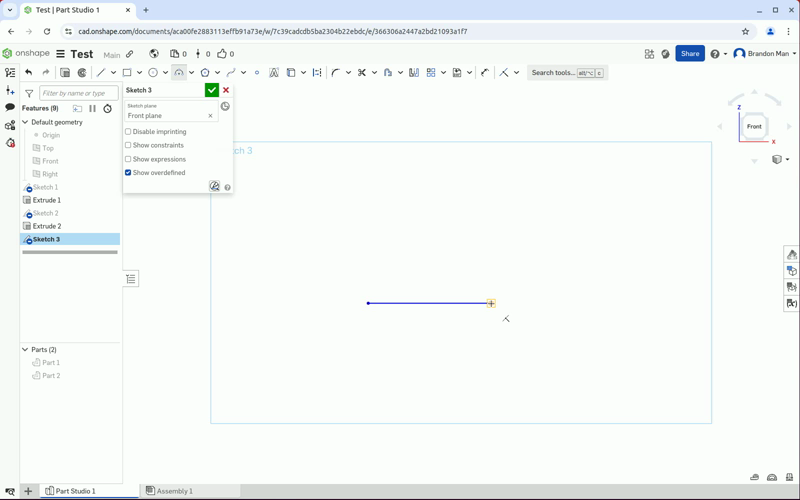
mouse_move(491, 262)
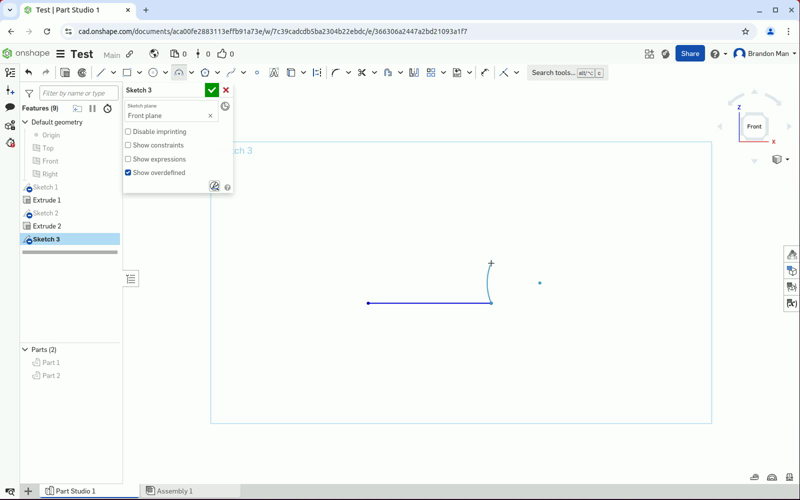
click(491, 262)
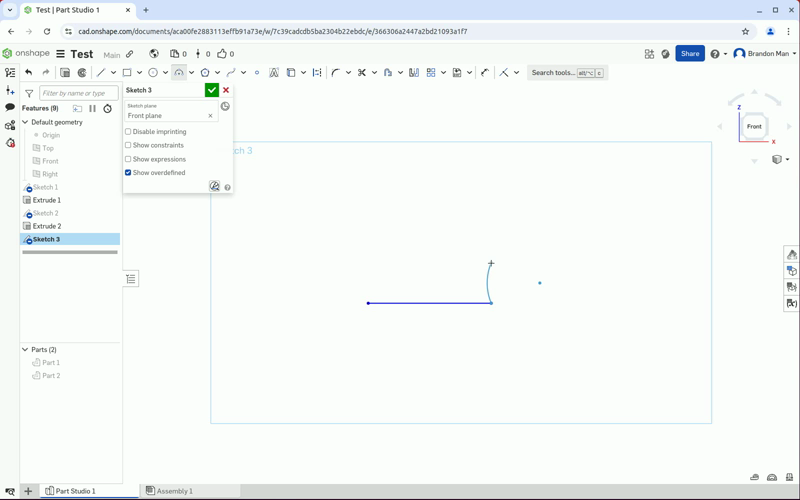
mouse_move(470, 282)
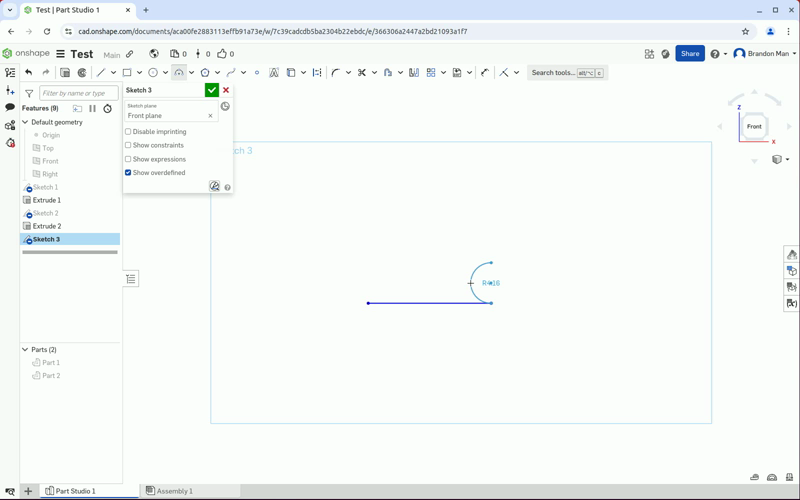
click(470, 282)
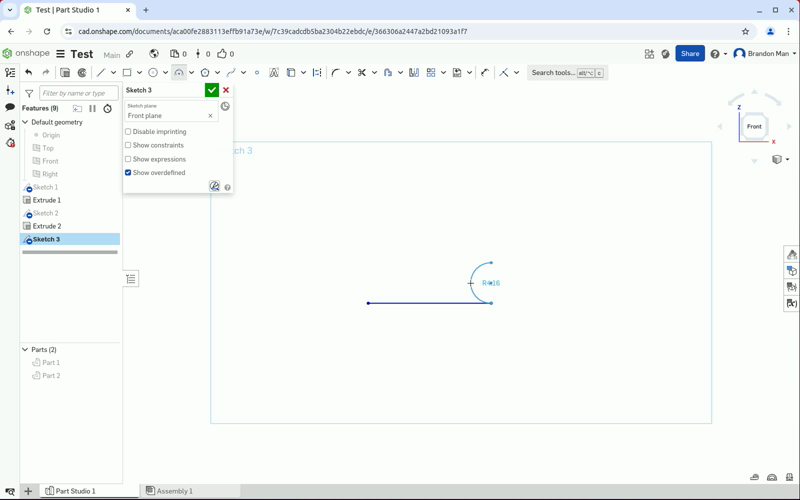
key_up(shift)
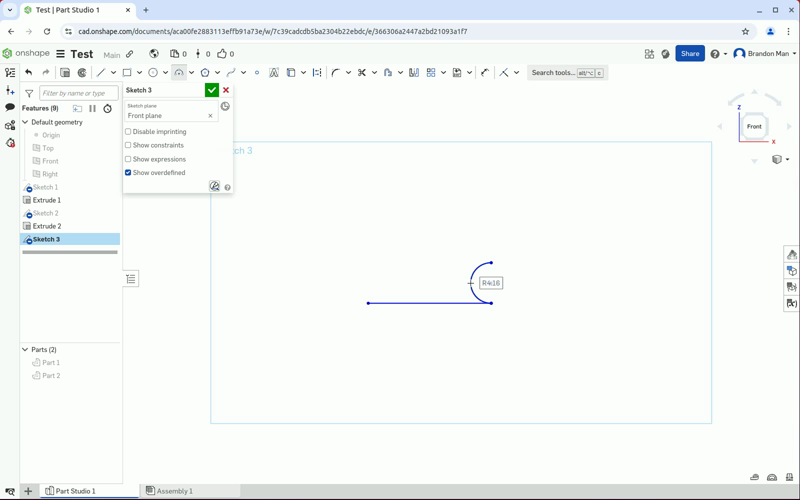
key(esc)
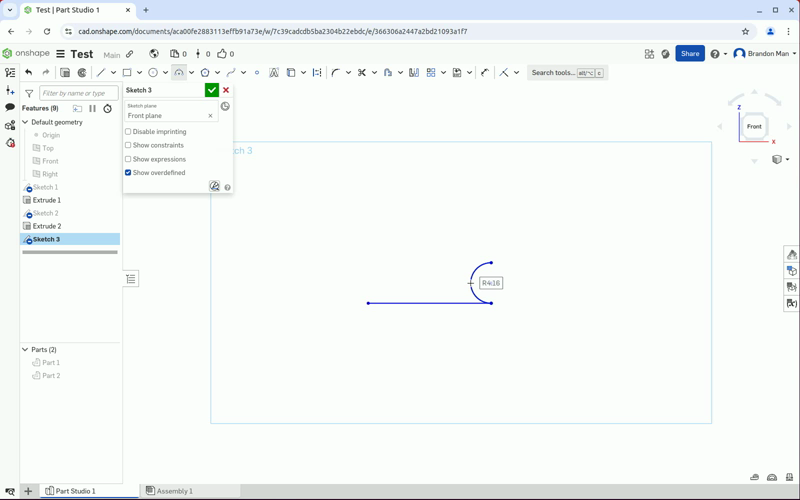
key(l)
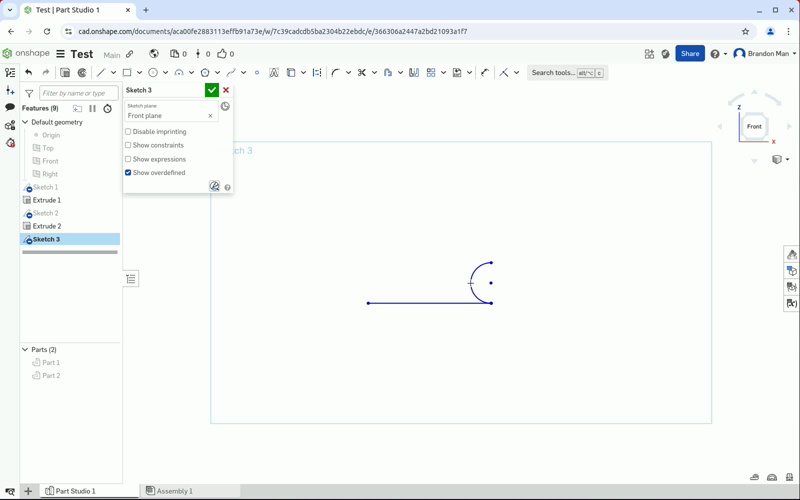
mouse_move(491, 262)
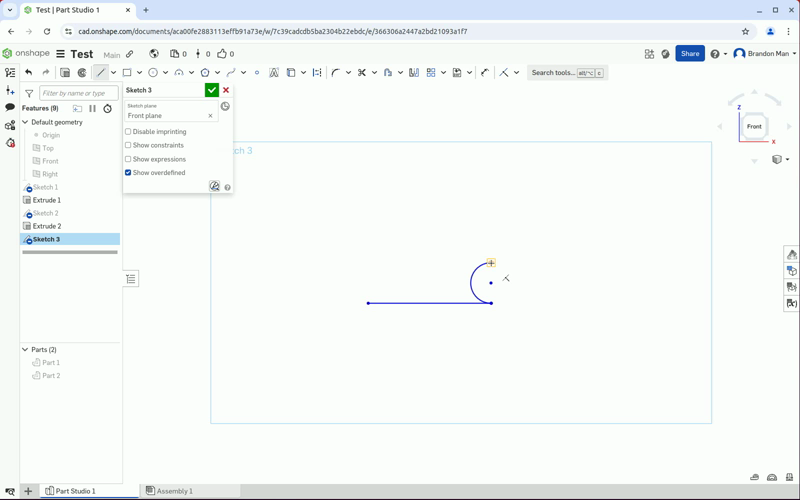
click(491, 262)
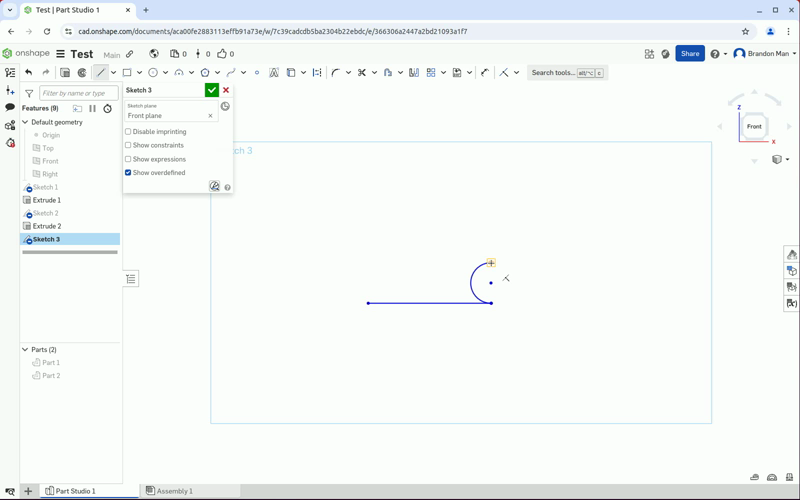
key_down(shift)
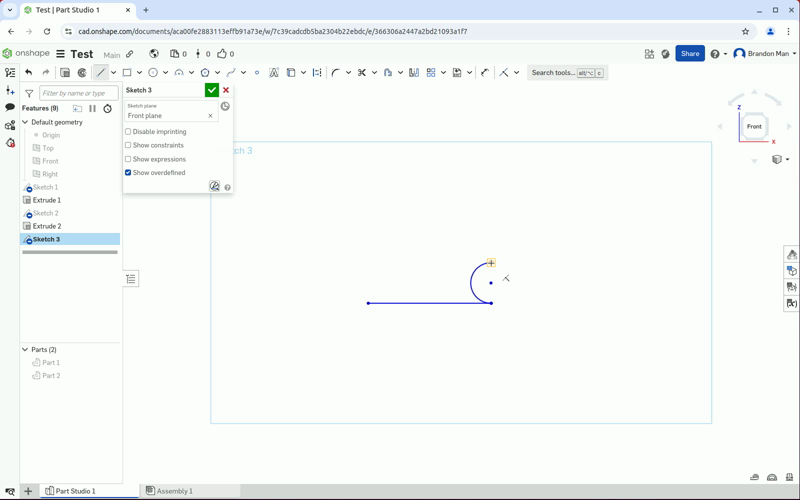
mouse_move(368, 262)
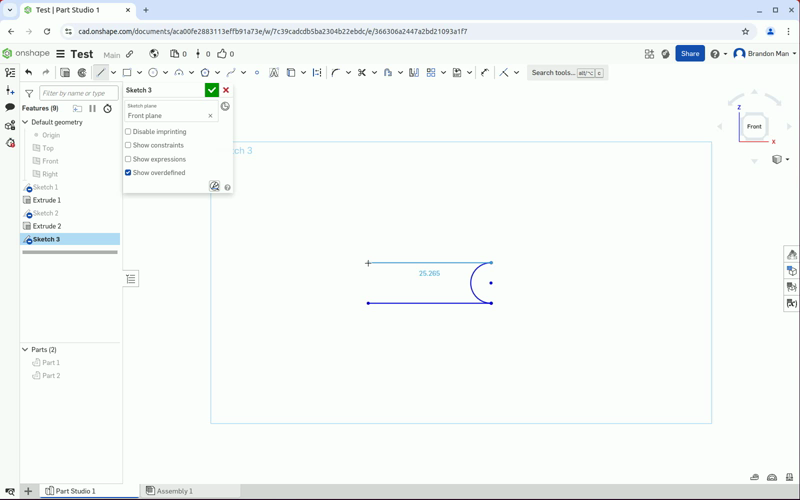
click(368, 262)
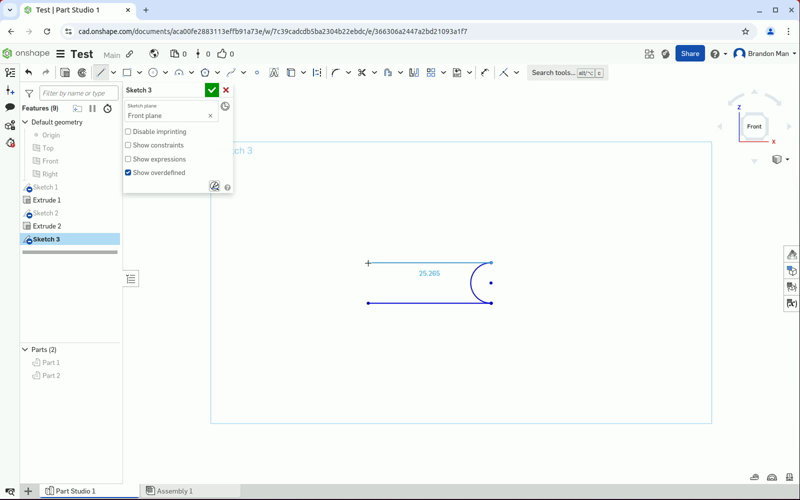
key_up(shift)
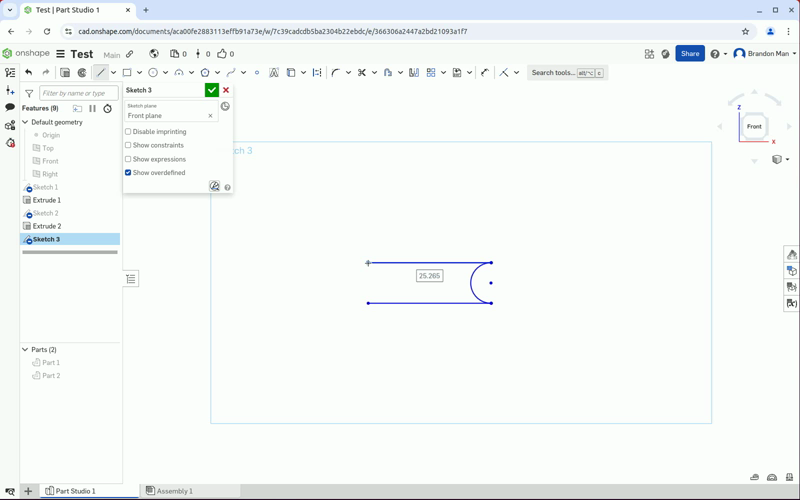
key(esc)
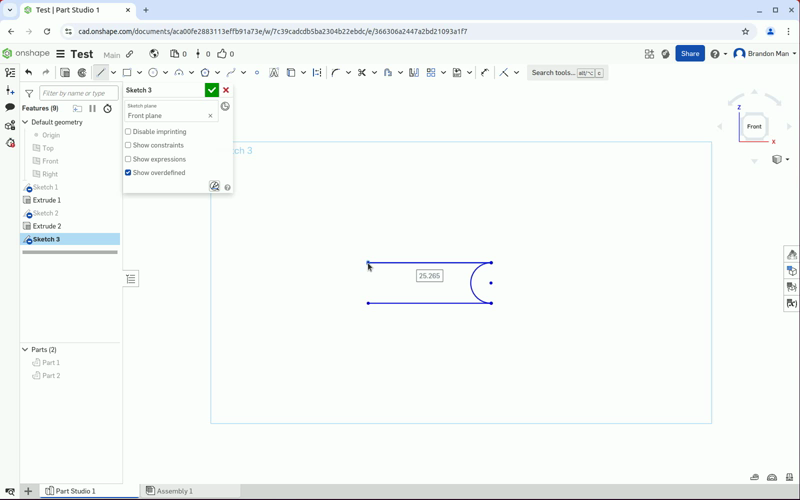
key(a)
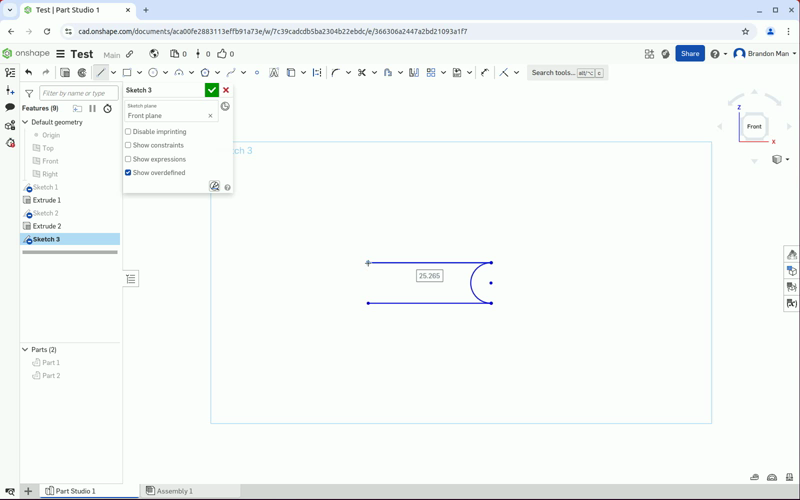
mouse_move(368, 262)
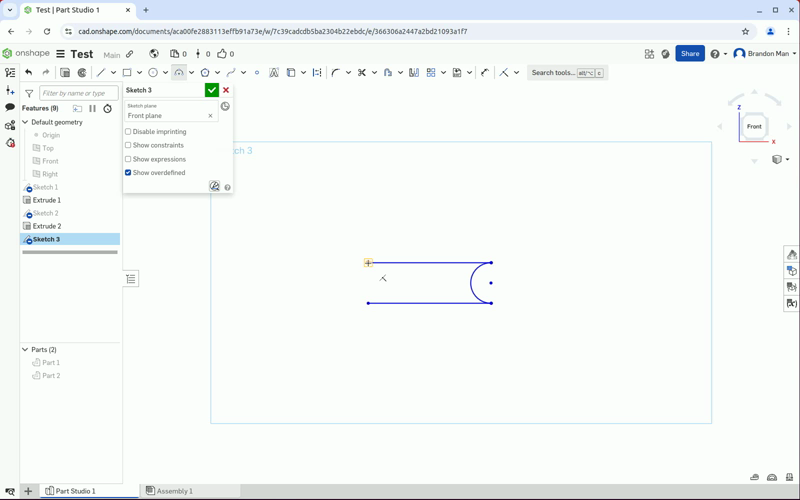
click(368, 262)
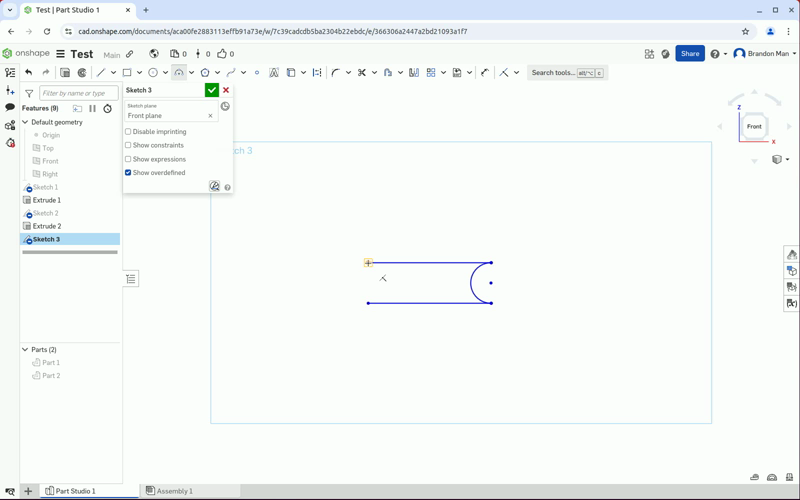
mouse_move(368, 303)
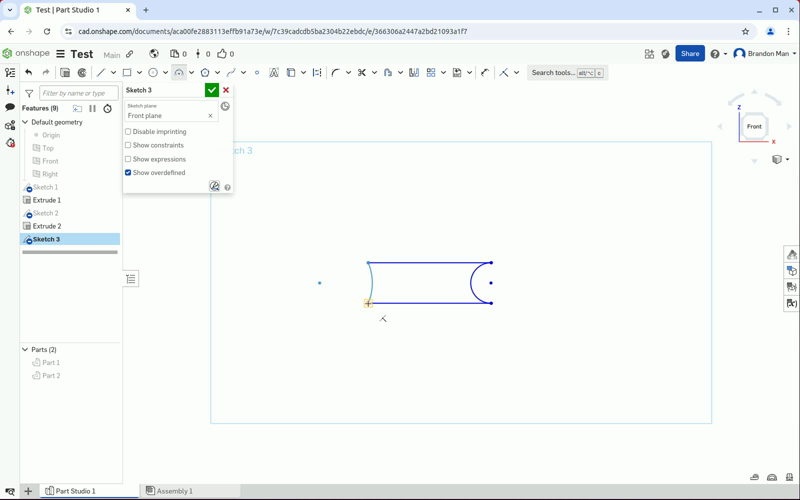
click(368, 303)
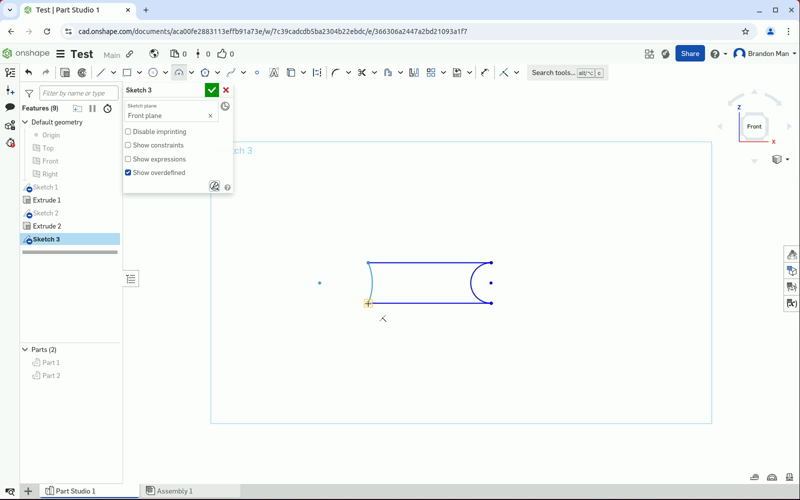
key_down(shift)
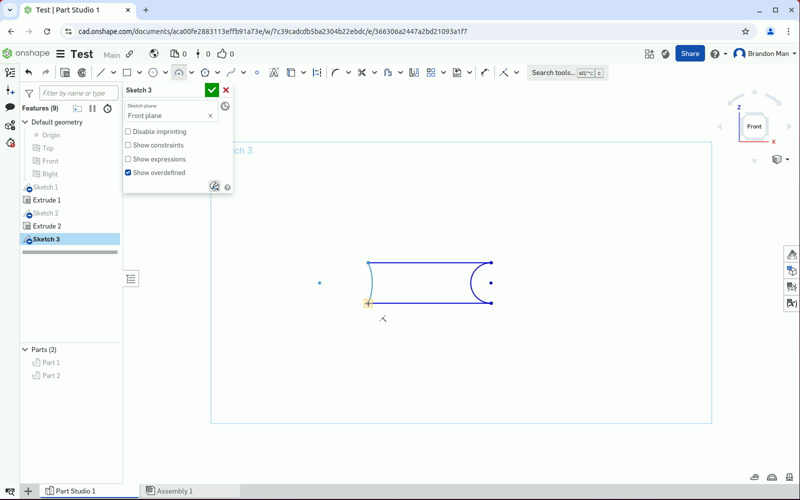
mouse_move(388, 282)
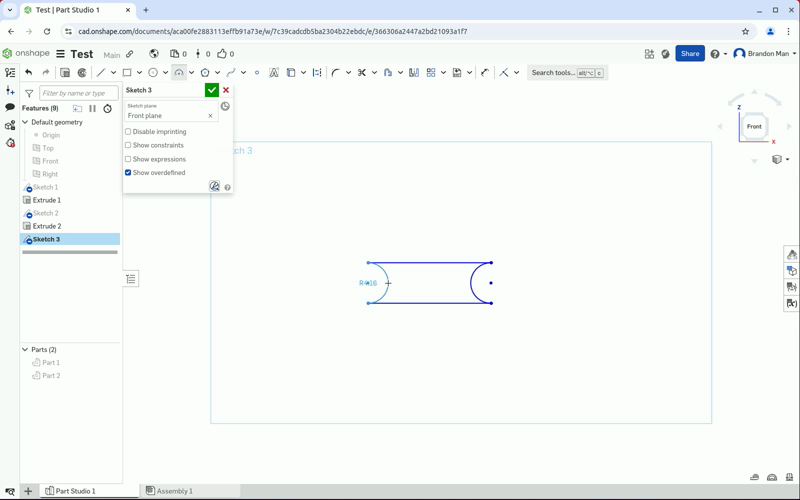
click(388, 282)
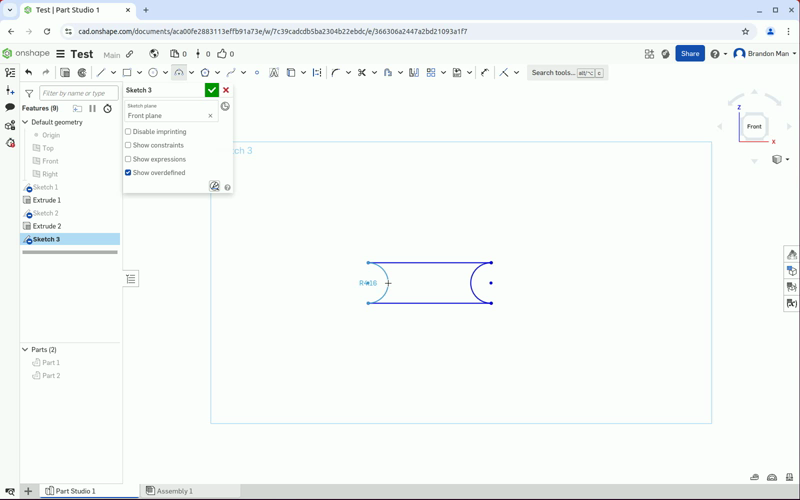
key_up(shift)
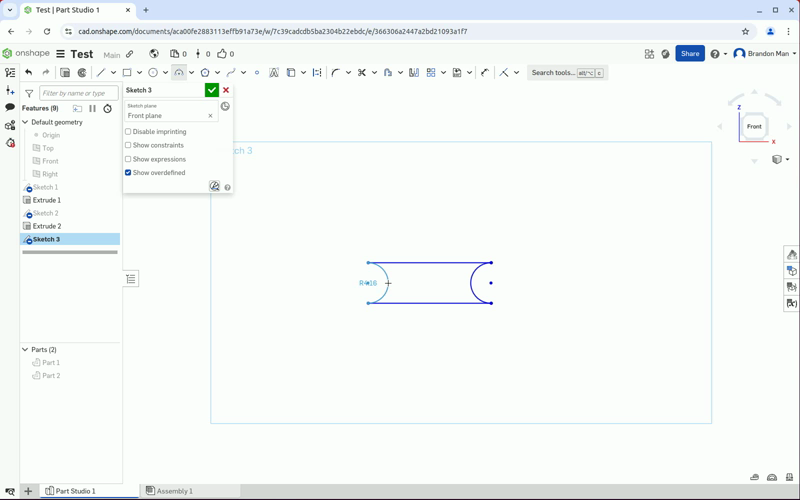
key(esc)
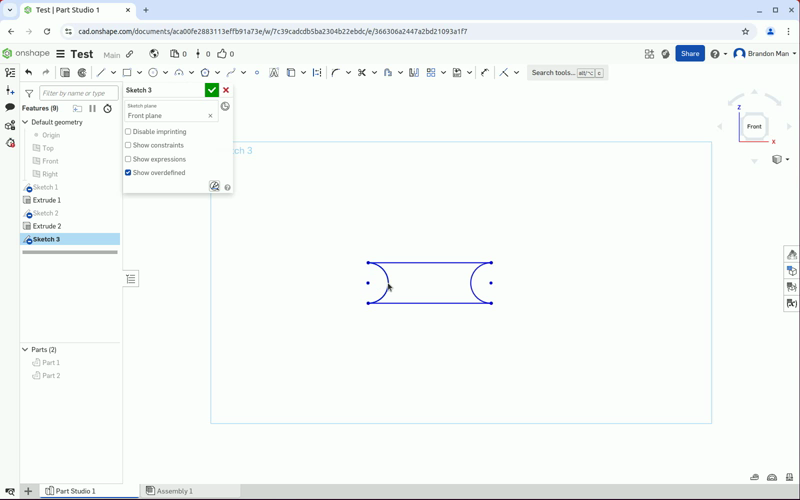
mouse_move(470, 299)
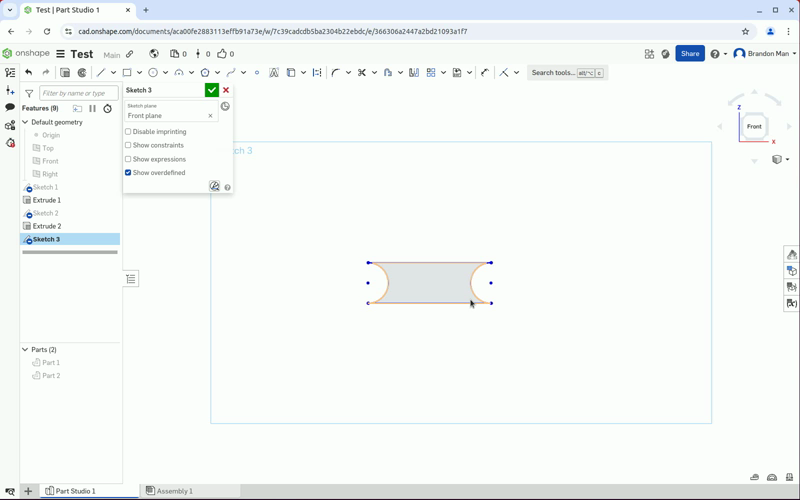
scroll(6)
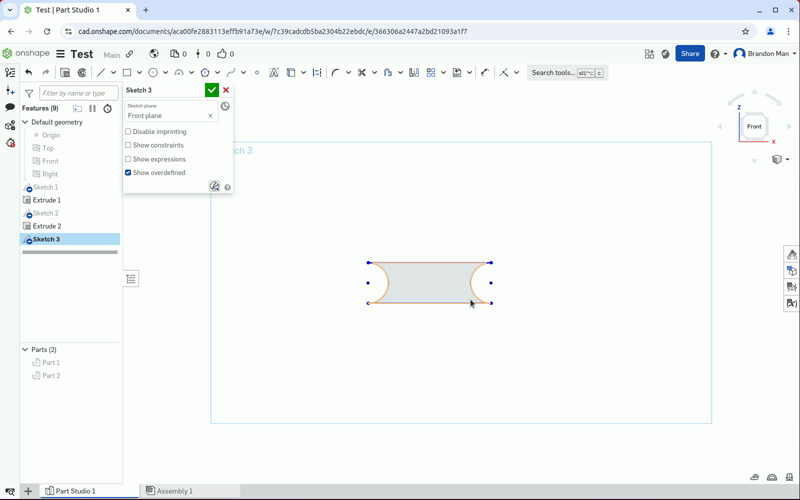
scroll(6)
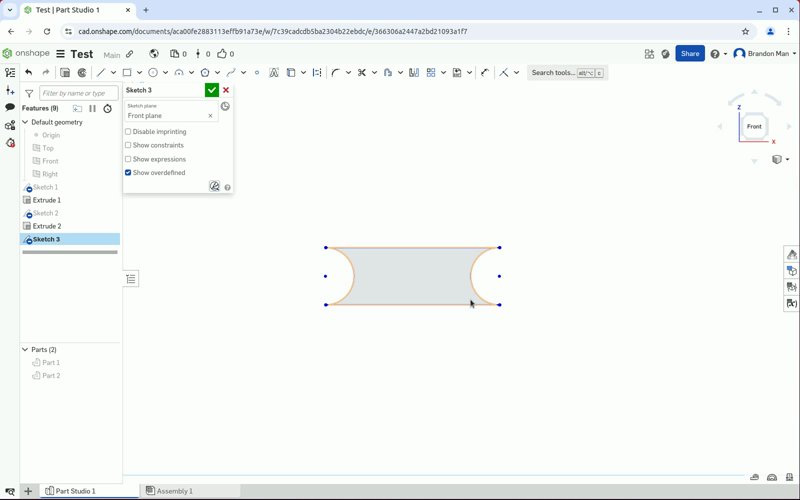
scroll(6)
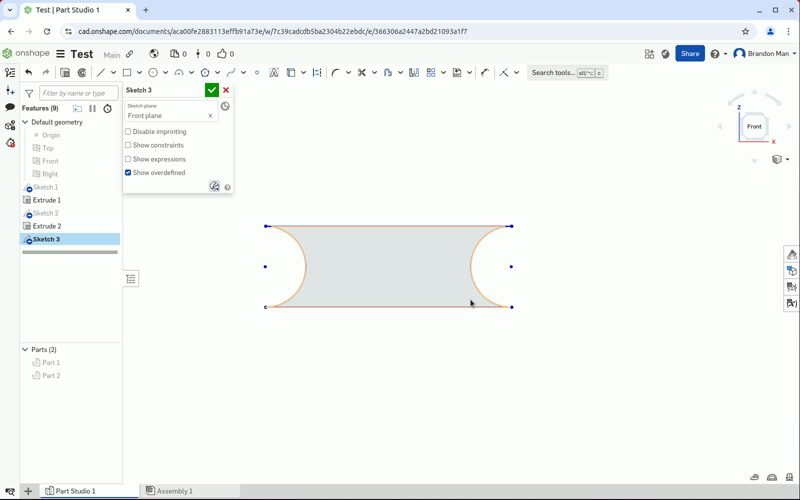
scroll(6)
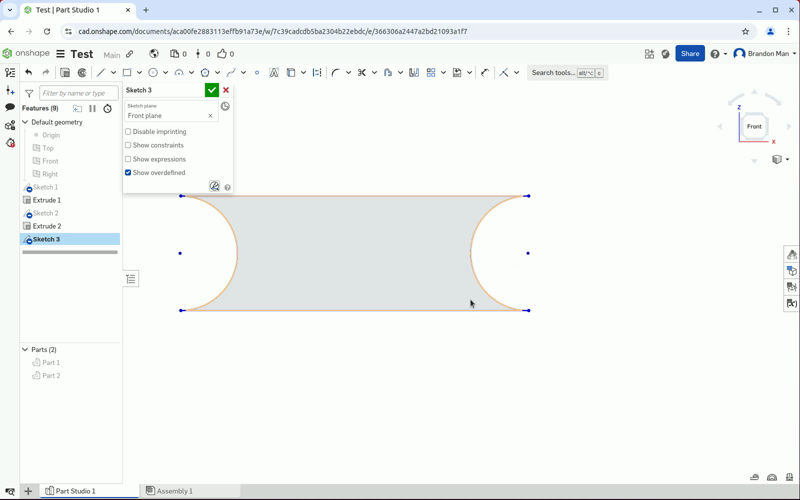
scroll(6)
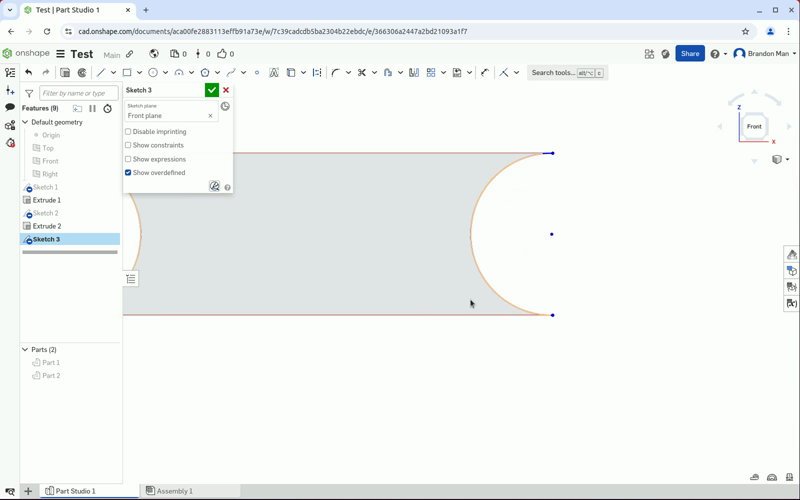
scroll(6)
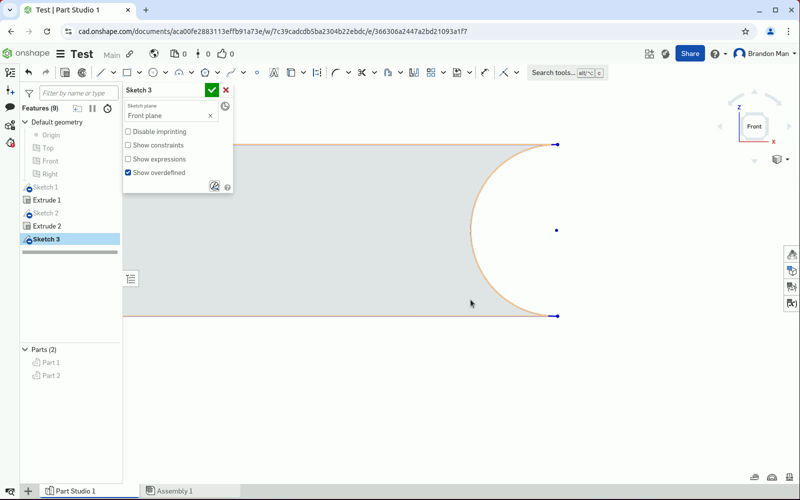
scroll(6)
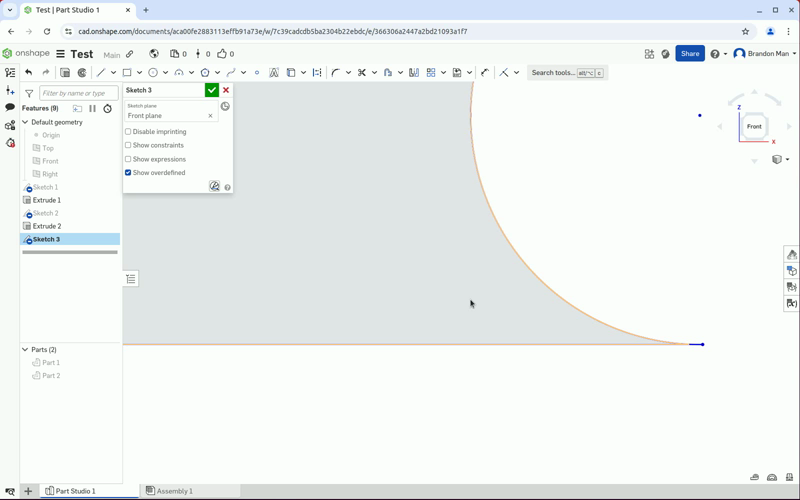
click(470, 299)
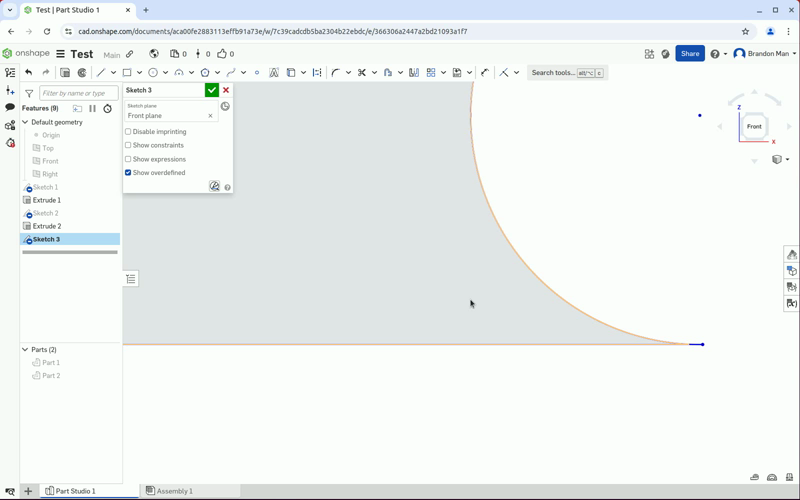
scroll(-6)
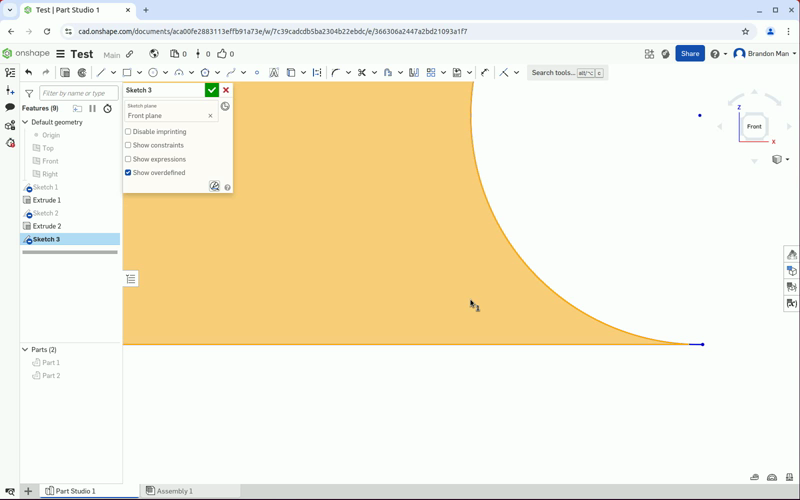
scroll(-6)
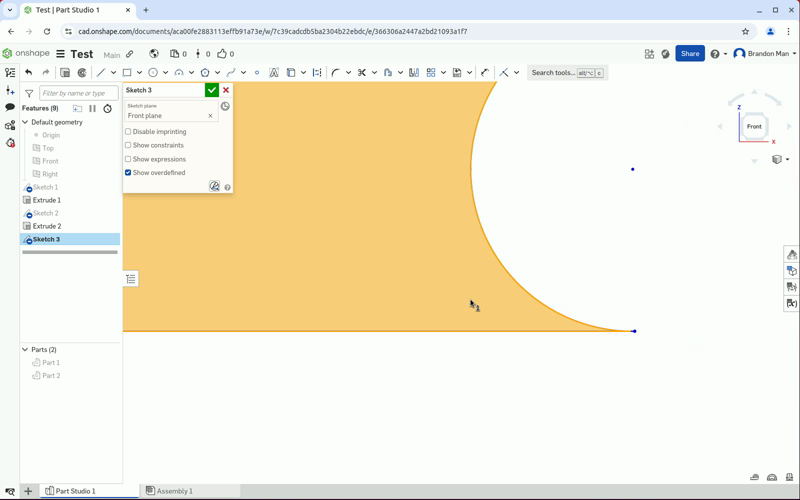
scroll(-6)
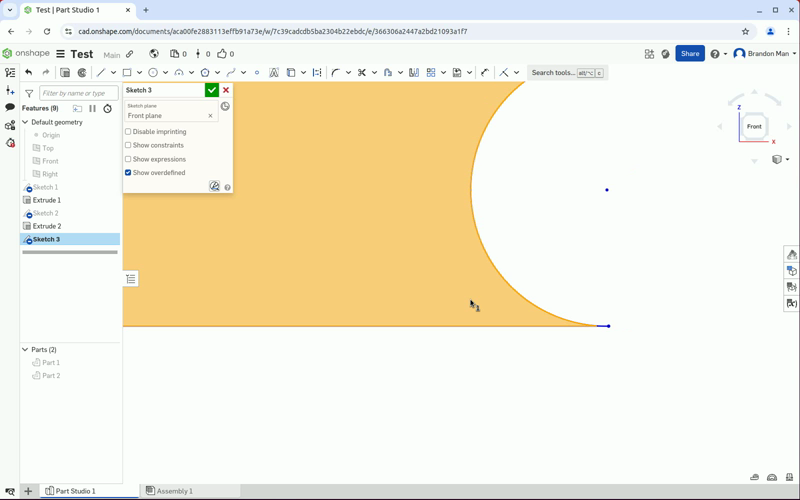
scroll(-6)
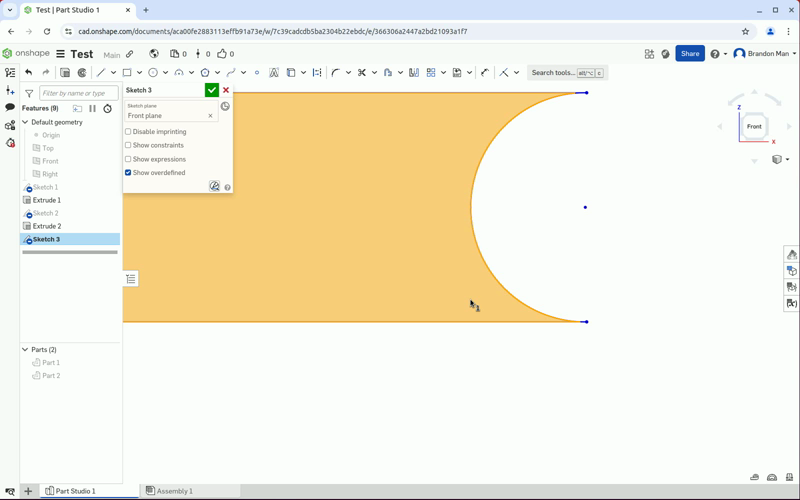
scroll(-6)
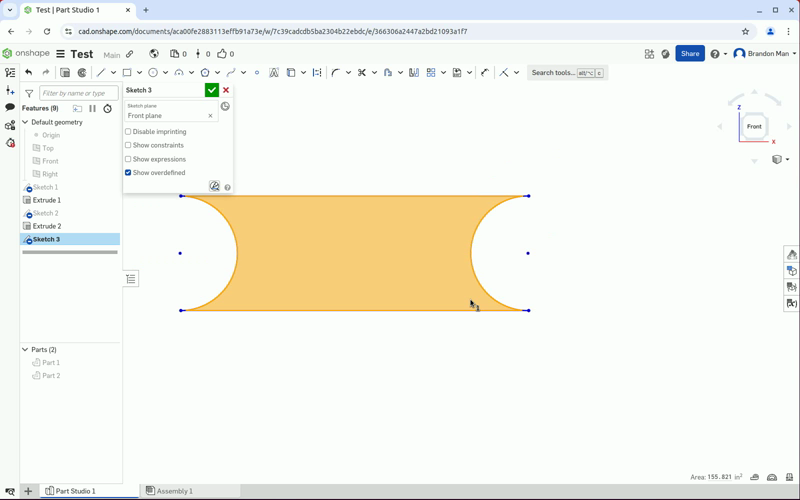
scroll(-6)
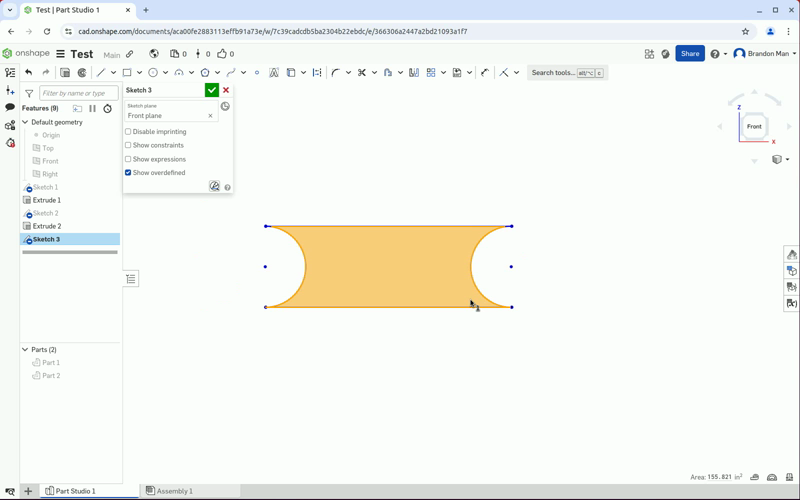
scroll(-6)
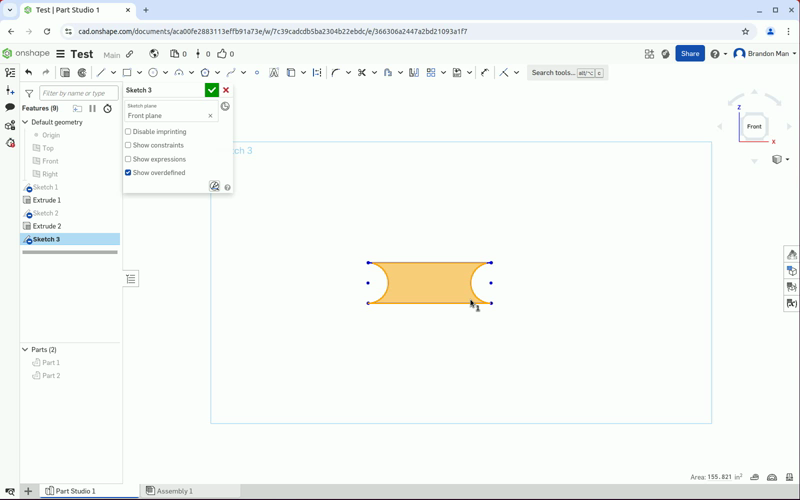
mouse_move(73, 352)
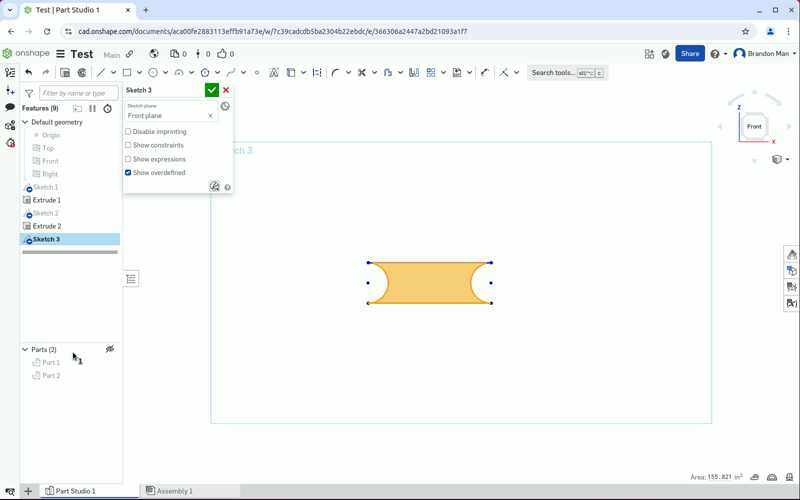
key(shift+y)
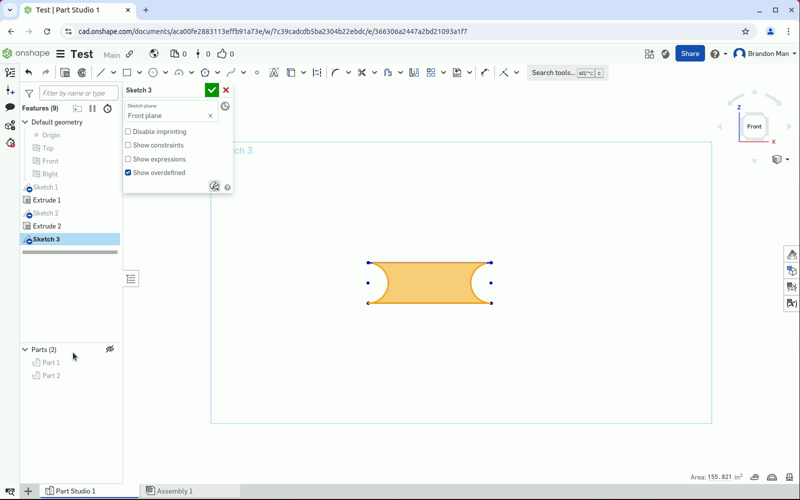
key(shift+e)
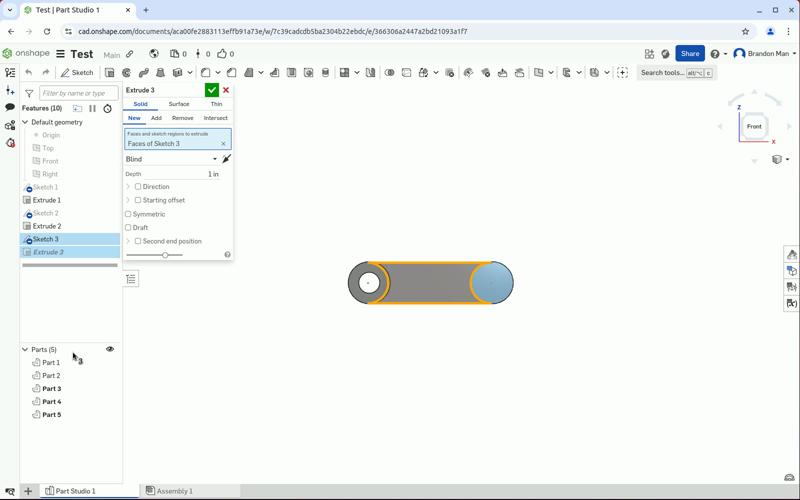
mouse_move(143, 106)
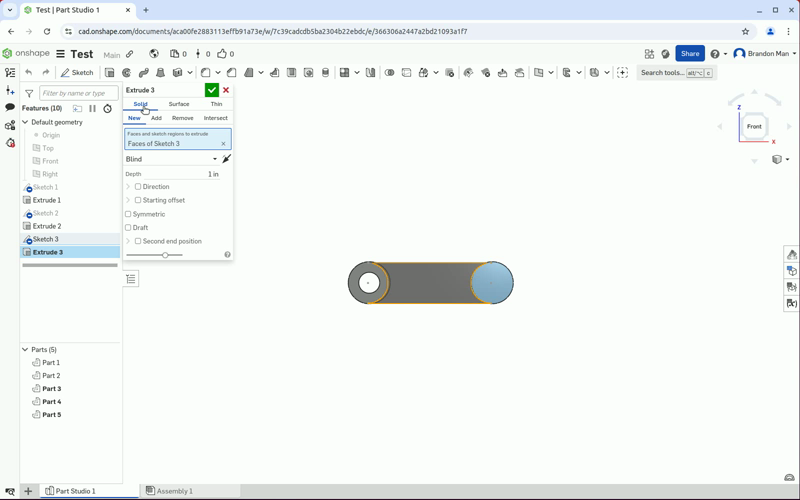
click(143, 106)
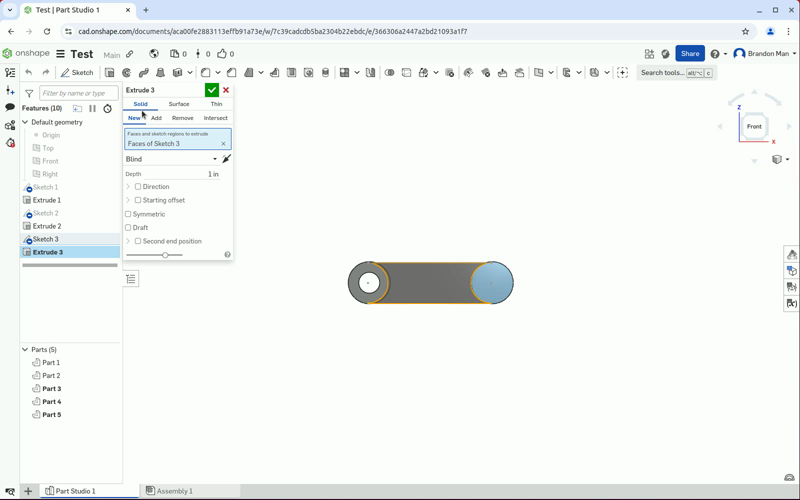
mouse_move(137, 120)
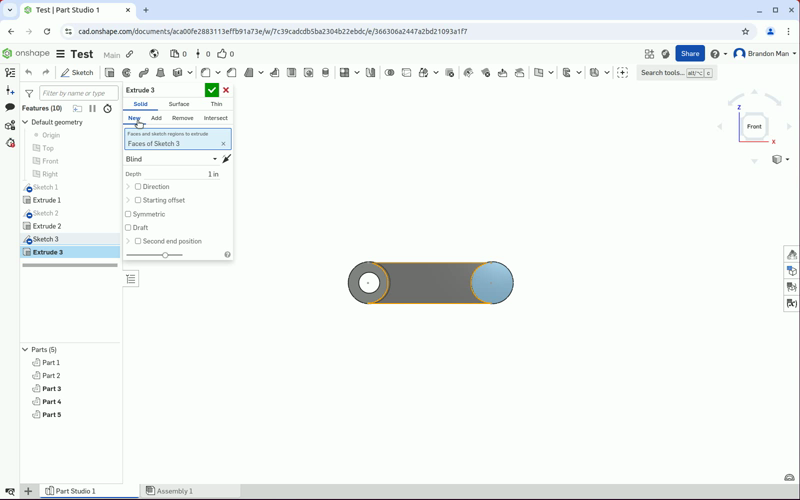
click(137, 120)
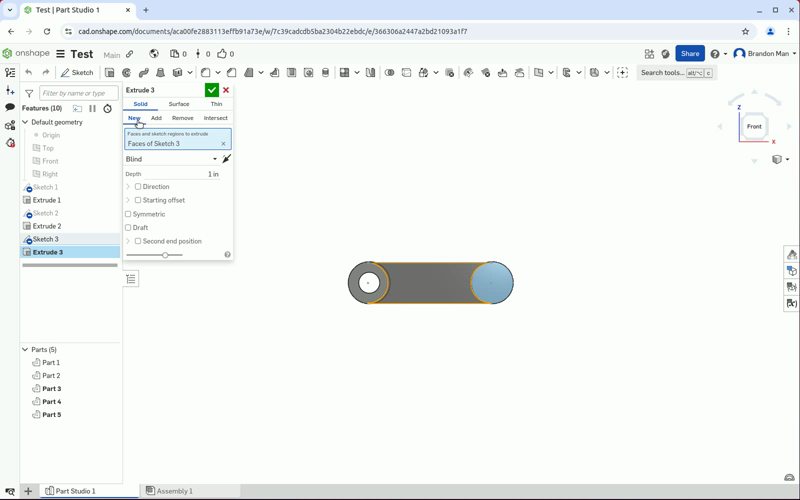
key(tab, 4)
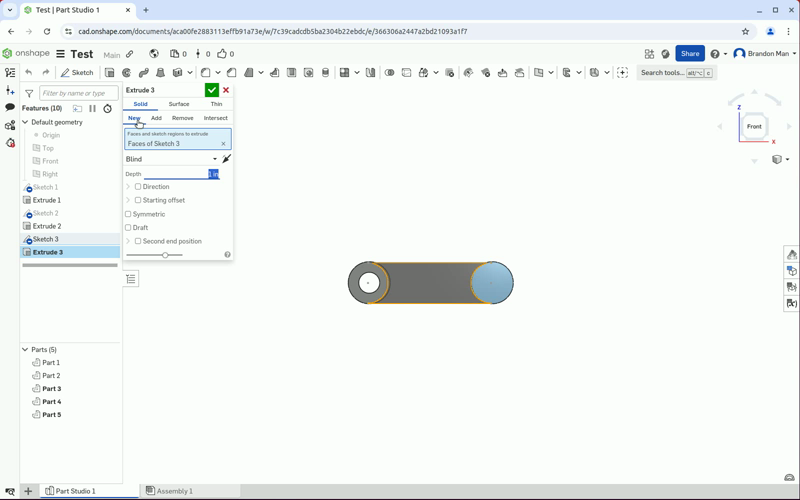
text(4.333)
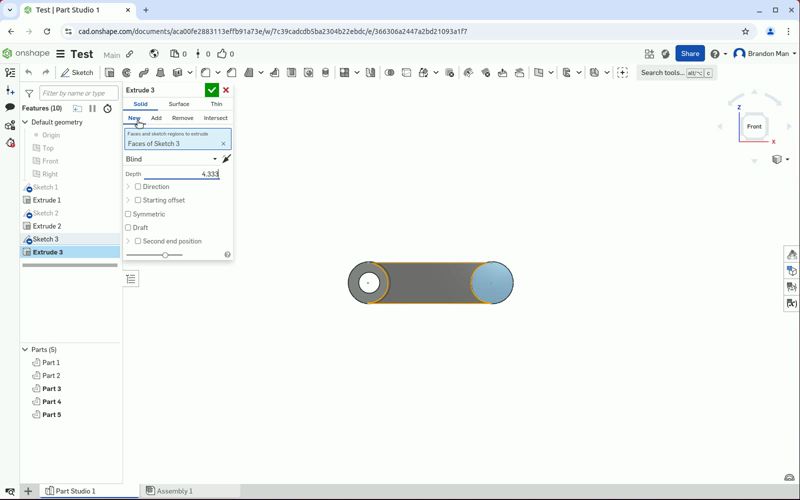
key(enter)
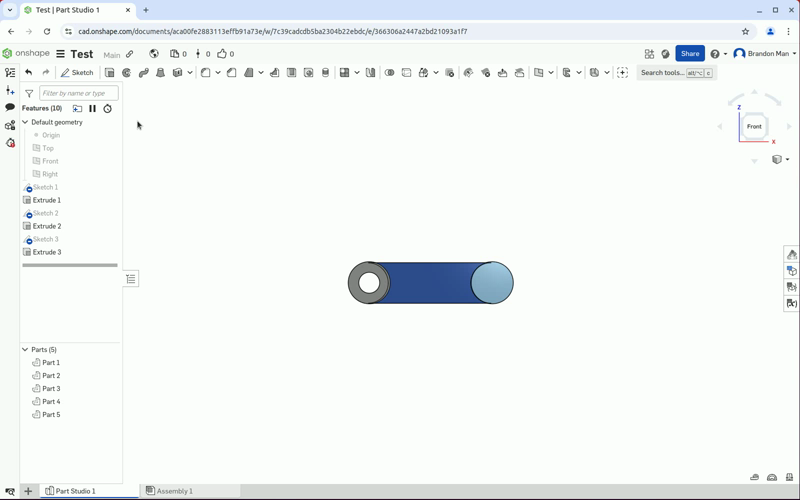
key(shift+h)
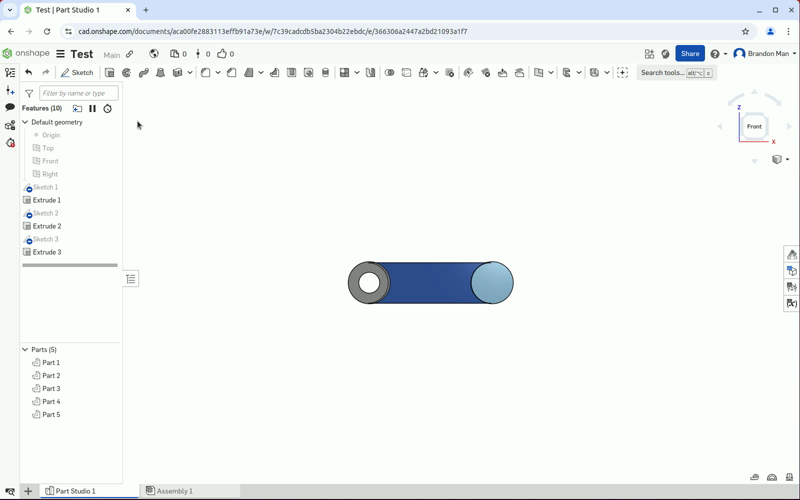
key(shift+h)
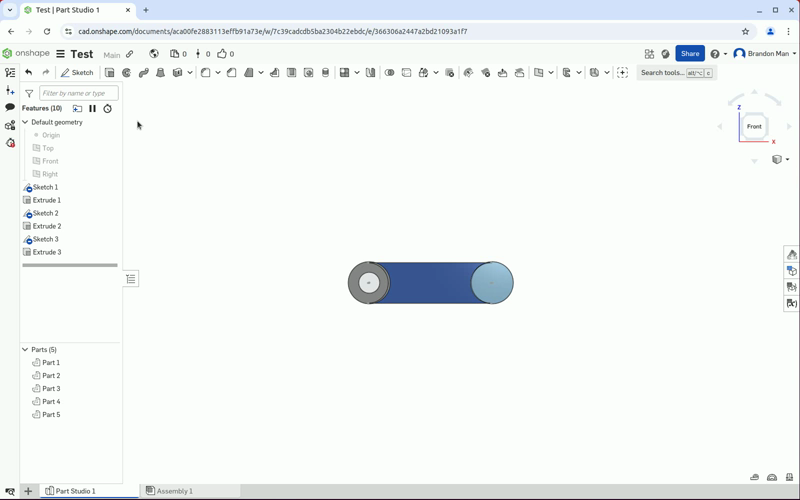
key(shift+7)
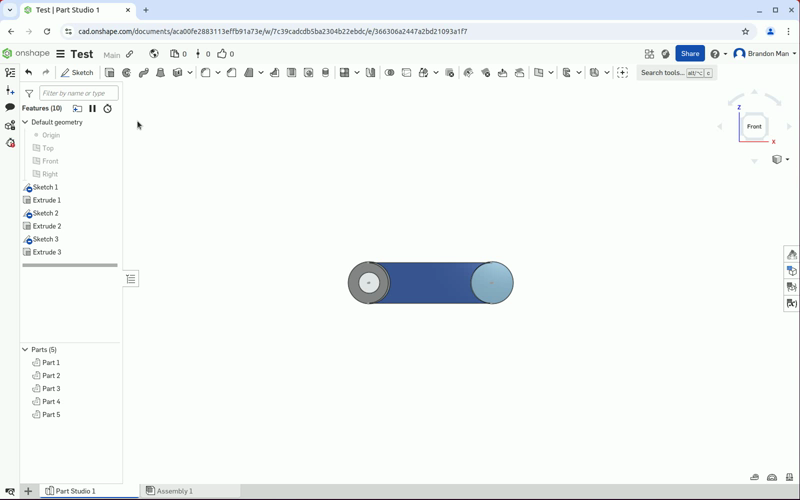
key(left, 2)
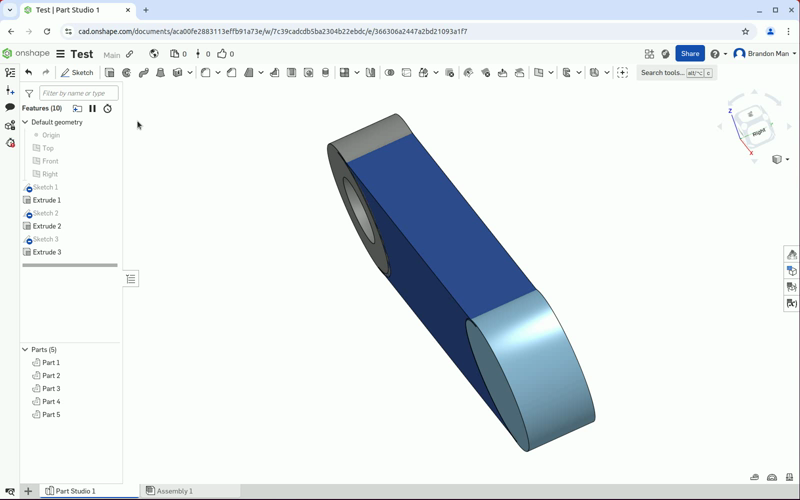
key(down, 2)
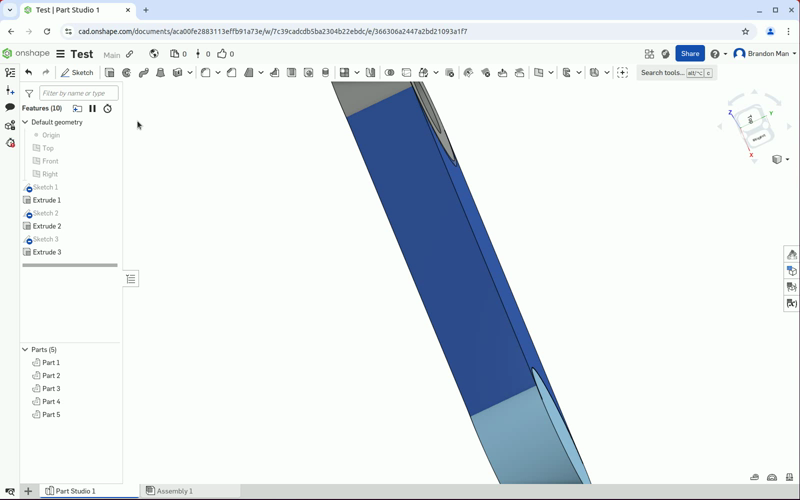
key(up, 2)
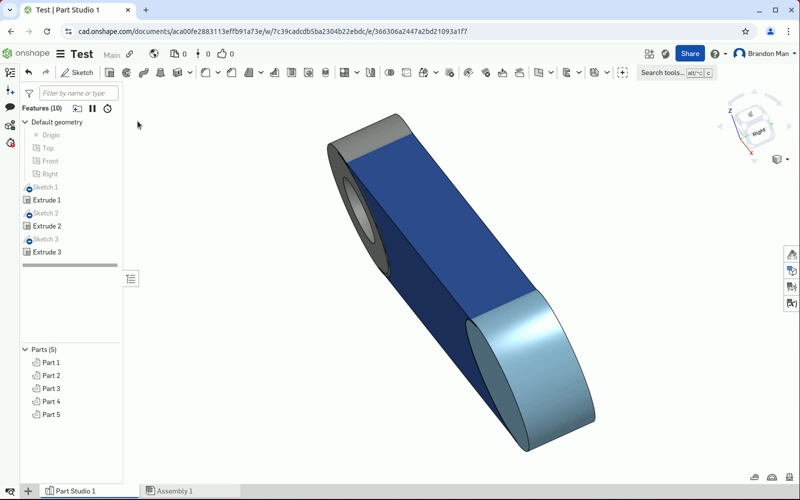
key(right, 2)
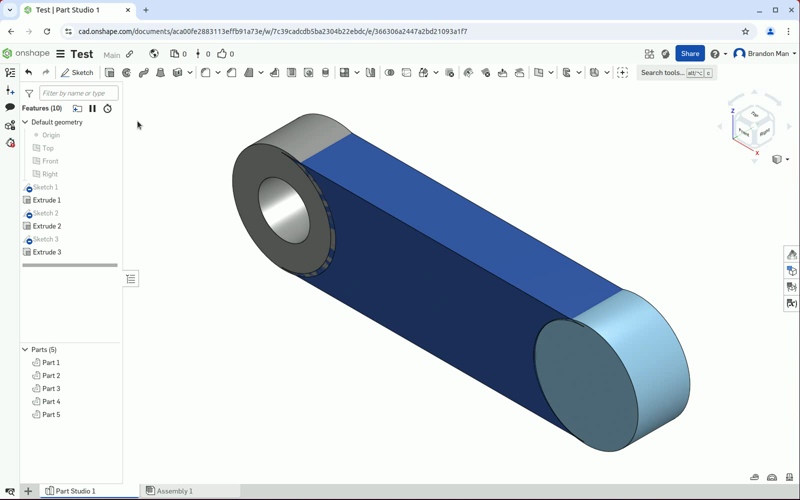
mouse_move(73, 189)
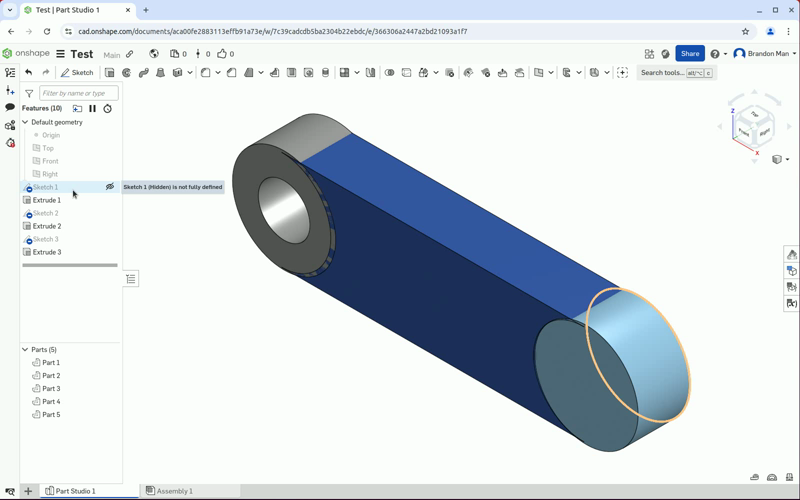
click(73, 189)